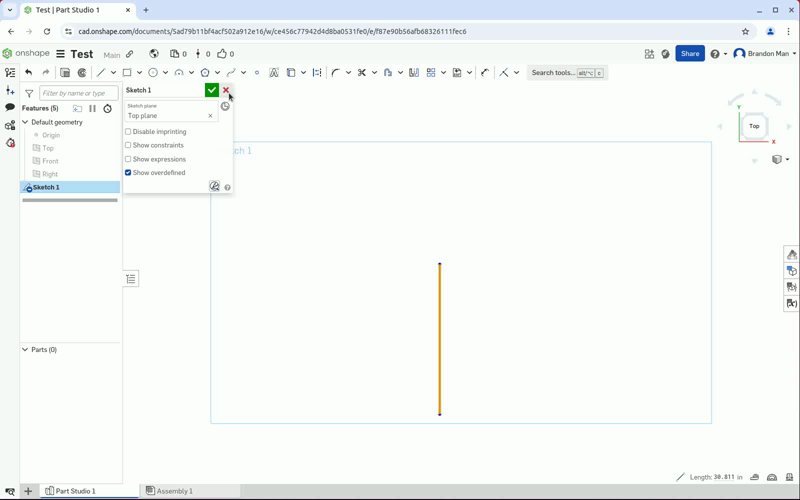
key(shift+h)
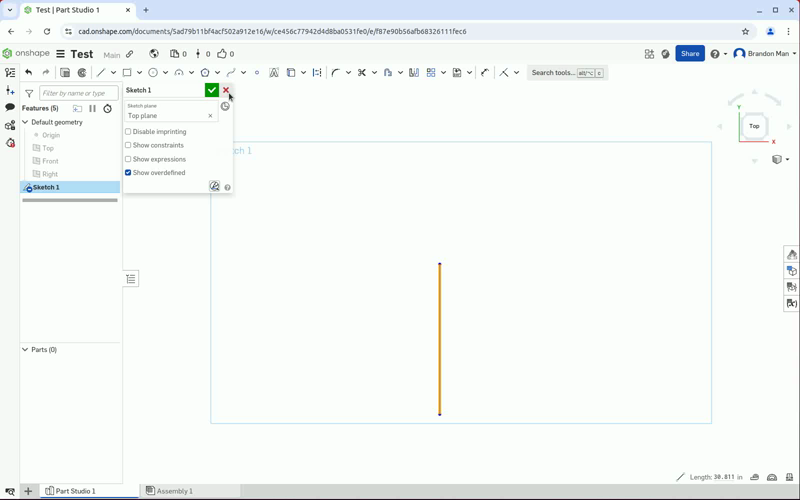
key(shift+s)
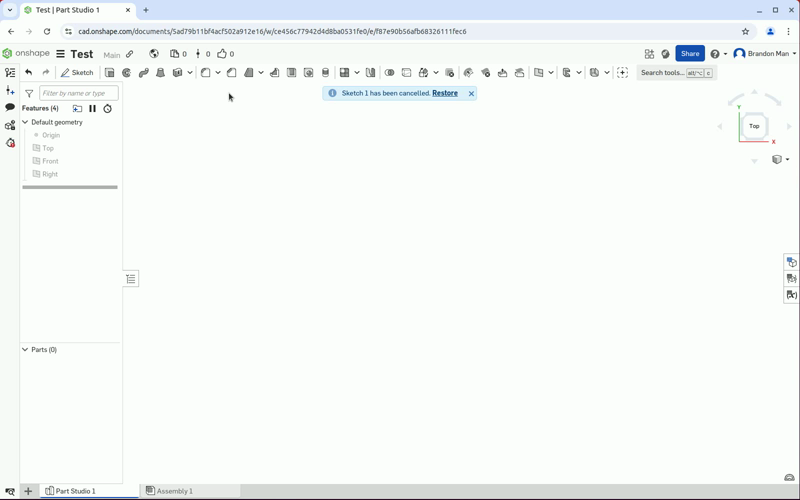
mouse_move(73, 150)
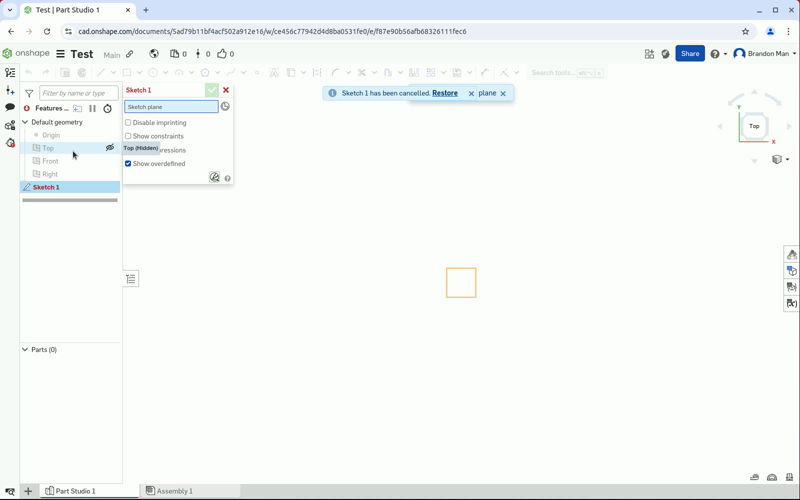
click(73, 150)
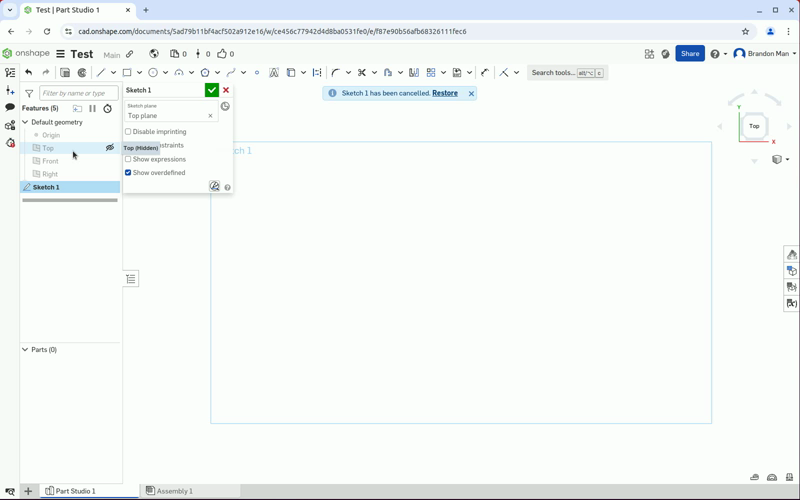
mouse_move(73, 352)
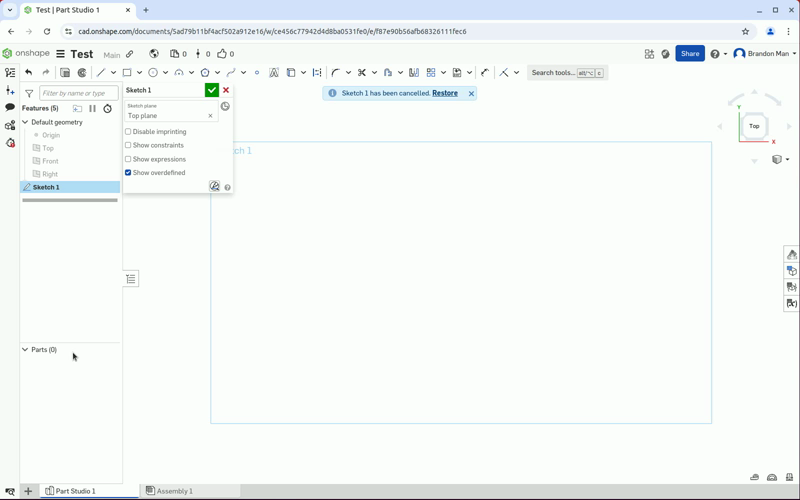
key(y)
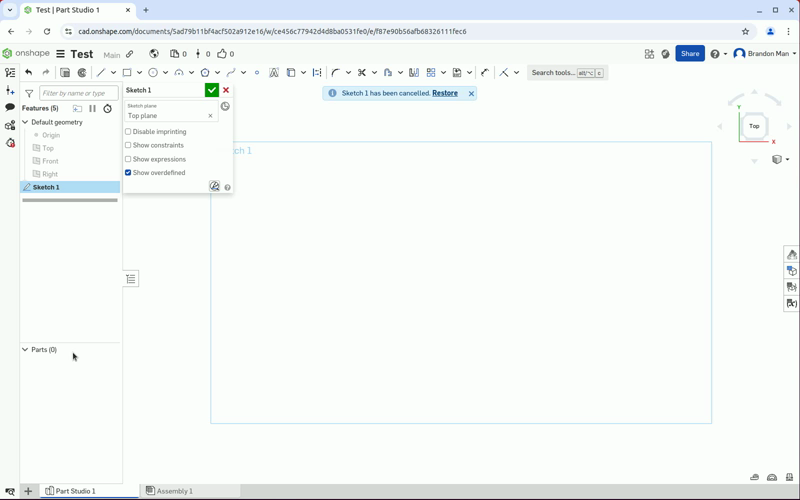
key(c)
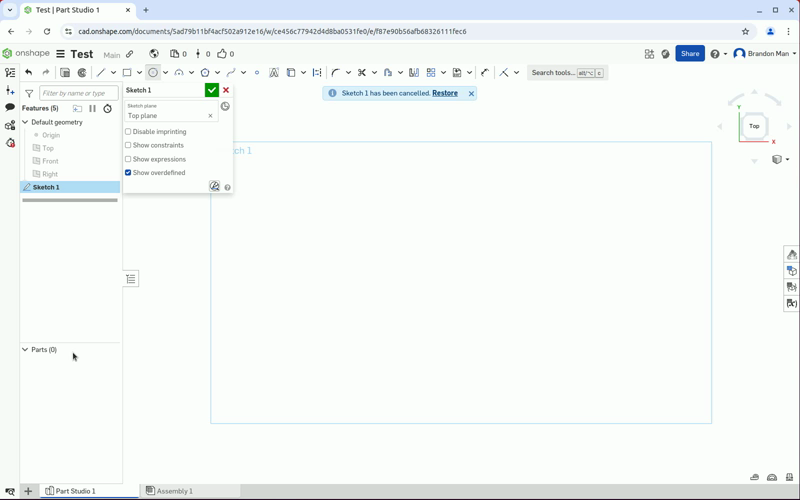
key_down(shift)
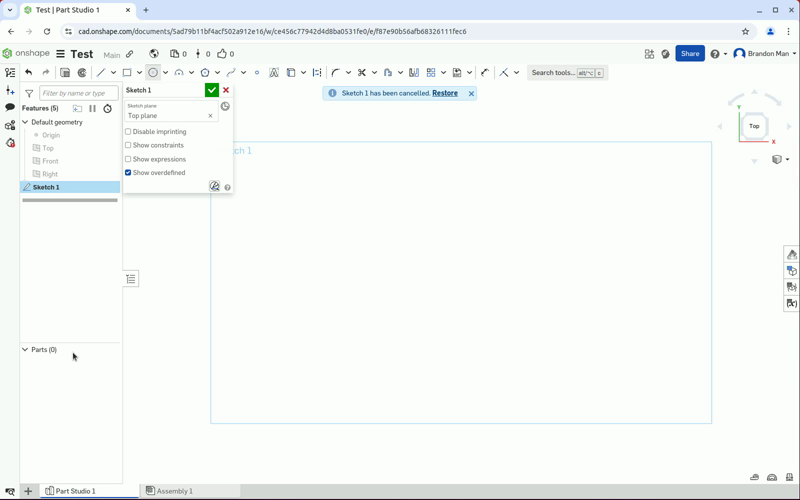
mouse_move(461, 282)
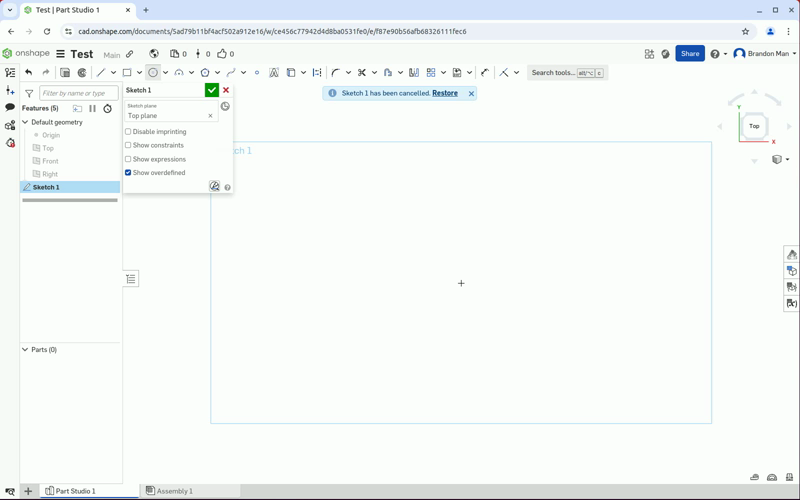
click(461, 282)
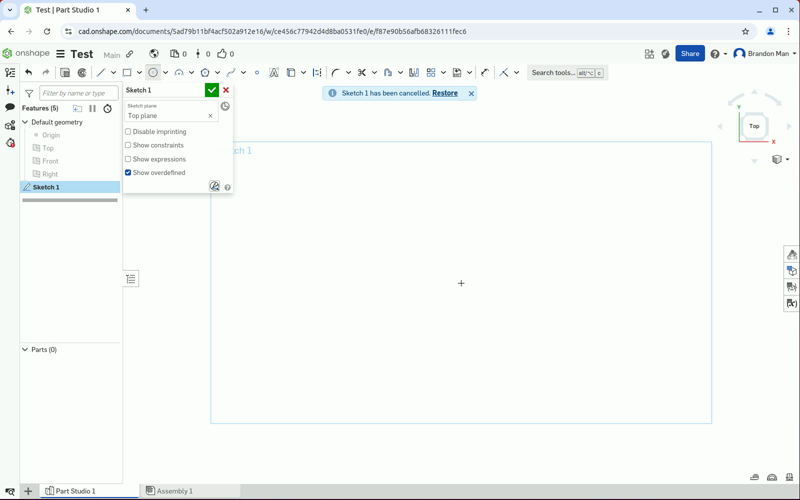
key_up(shift)
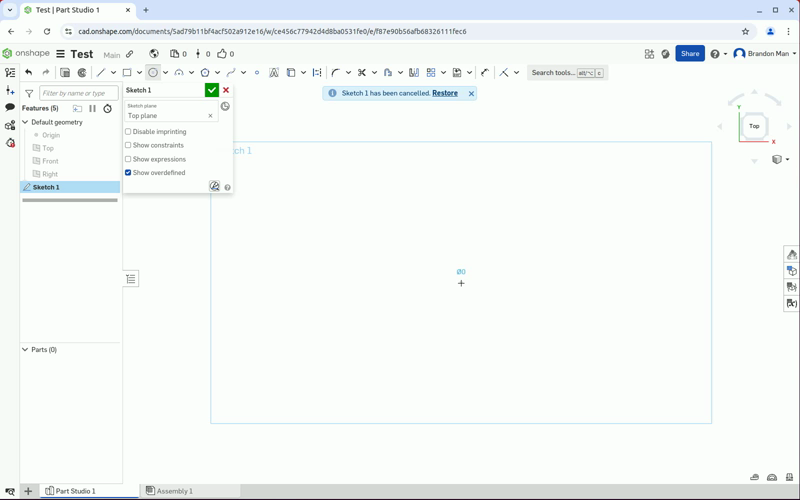
mouse_move(475, 282)
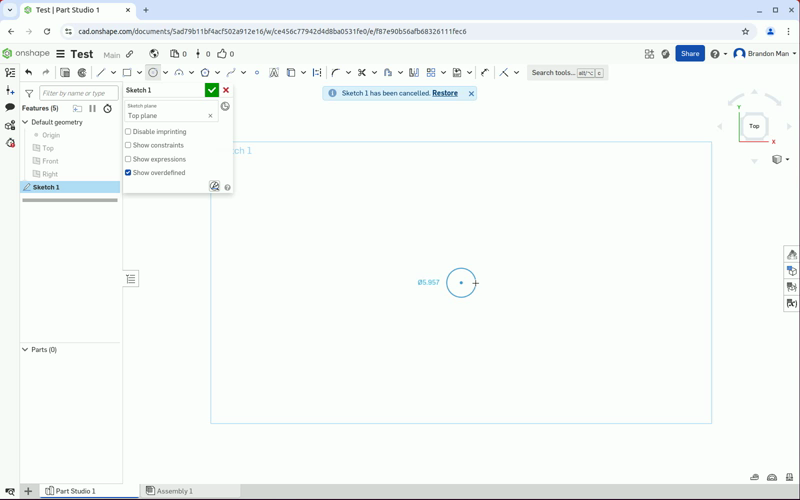
click(475, 282)
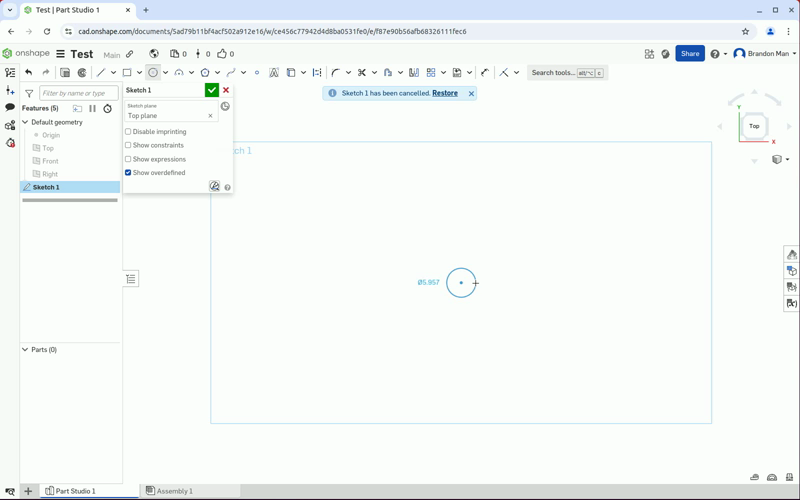
key(esc)
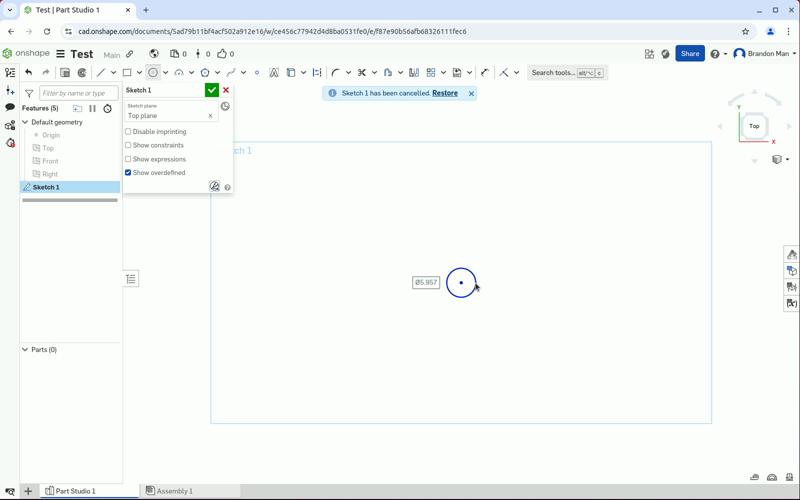
key(c)
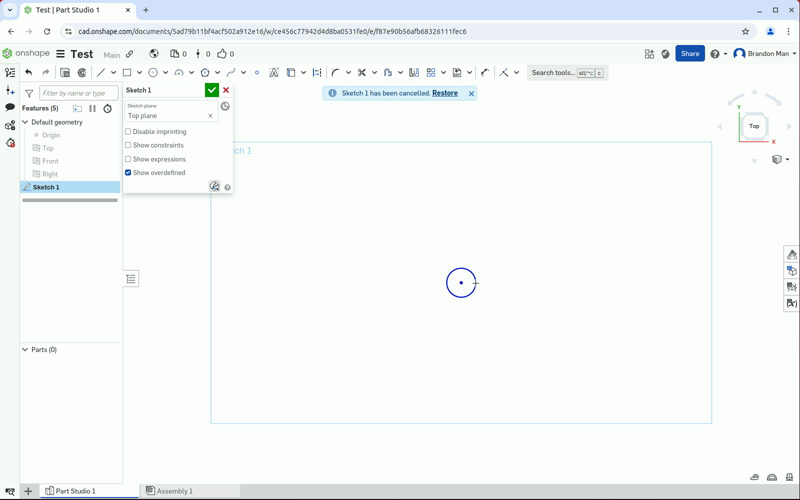
key_down(shift)
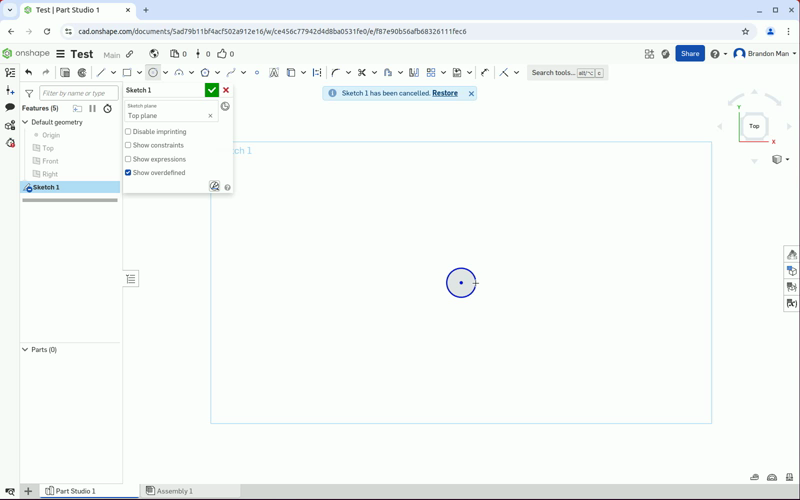
mouse_move(461, 282)
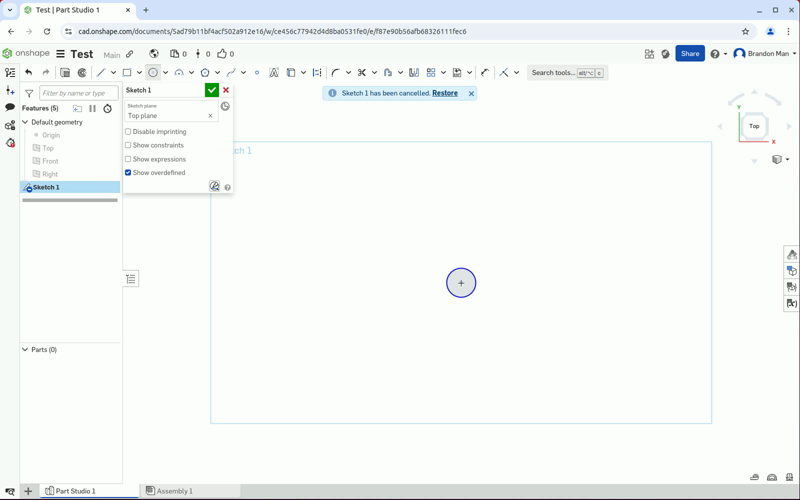
click(461, 282)
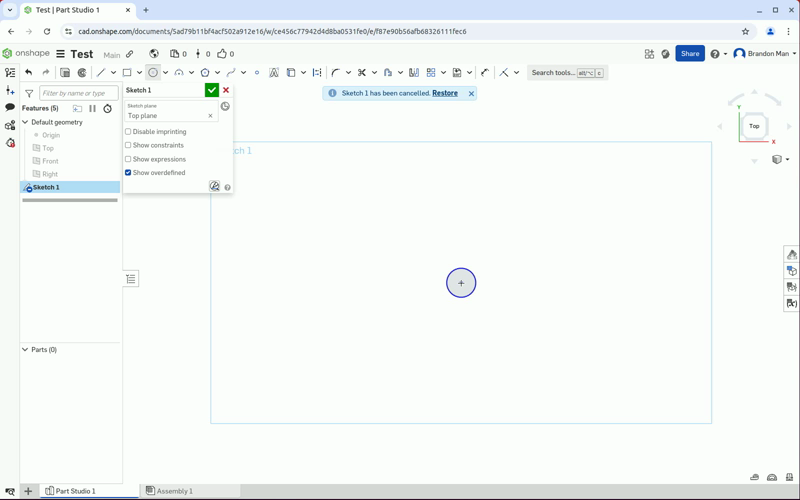
key_up(shift)
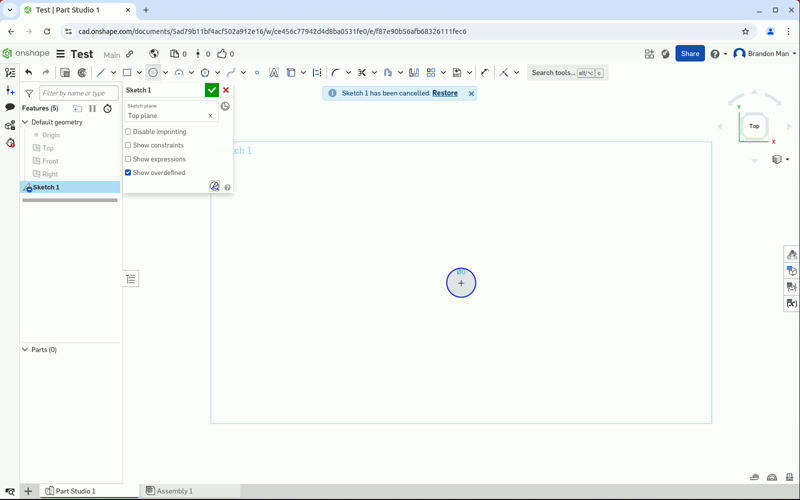
mouse_move(466, 282)
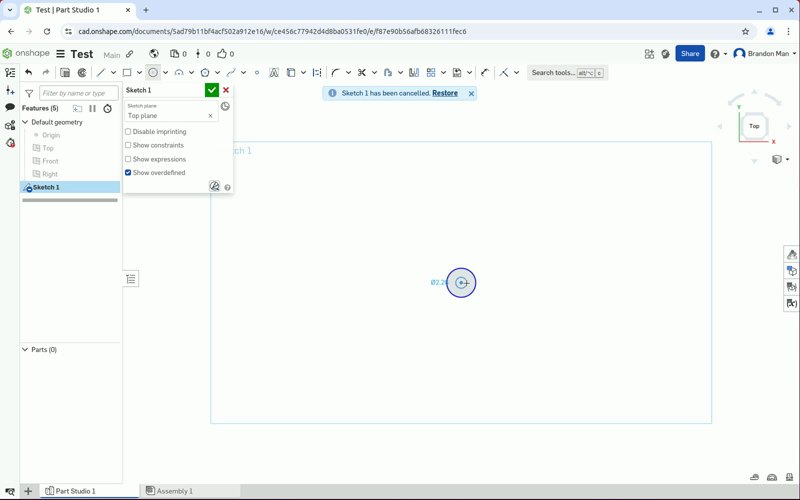
click(466, 282)
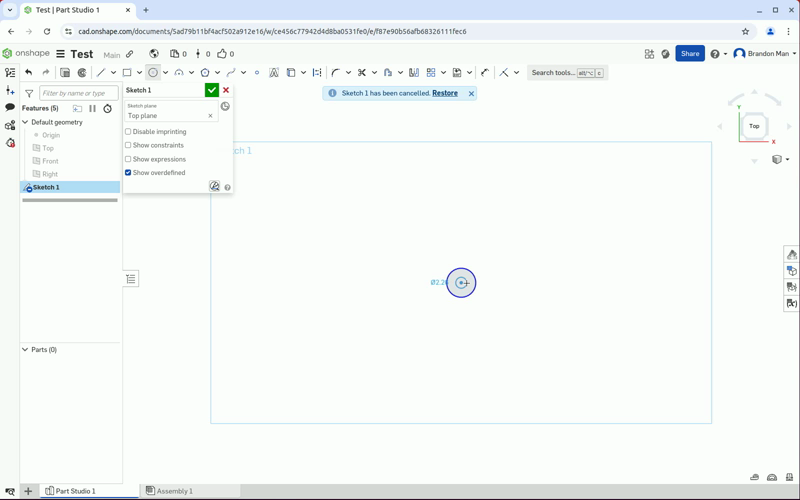
key(esc)
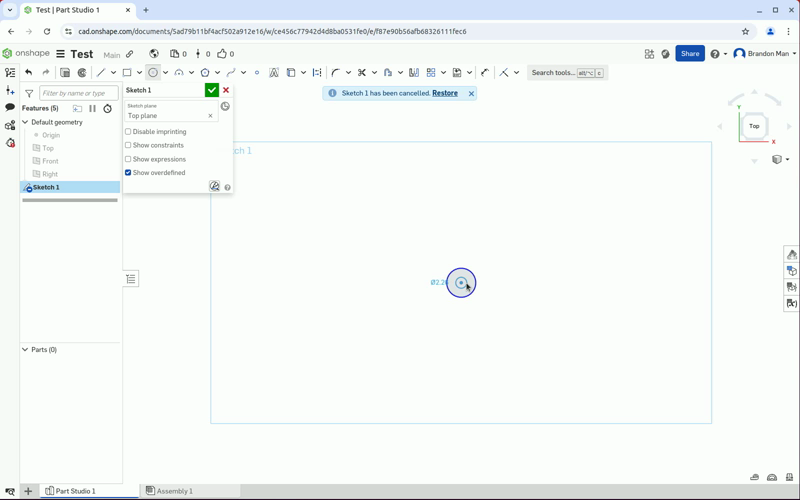
mouse_move(474, 284)
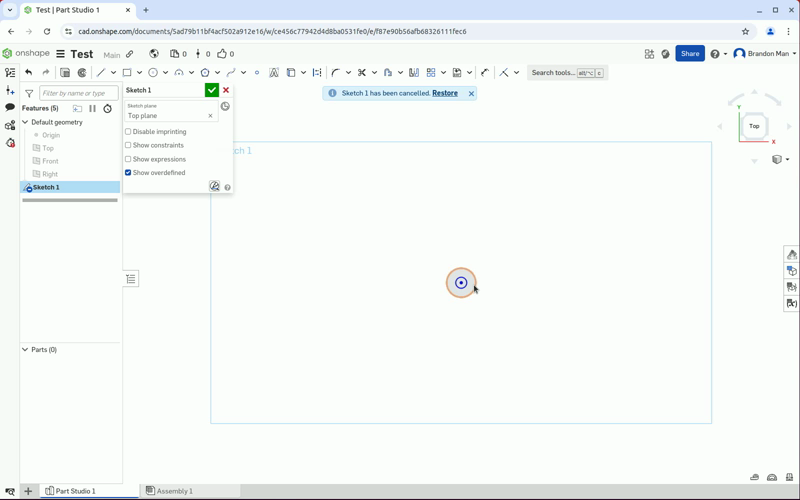
scroll(6)
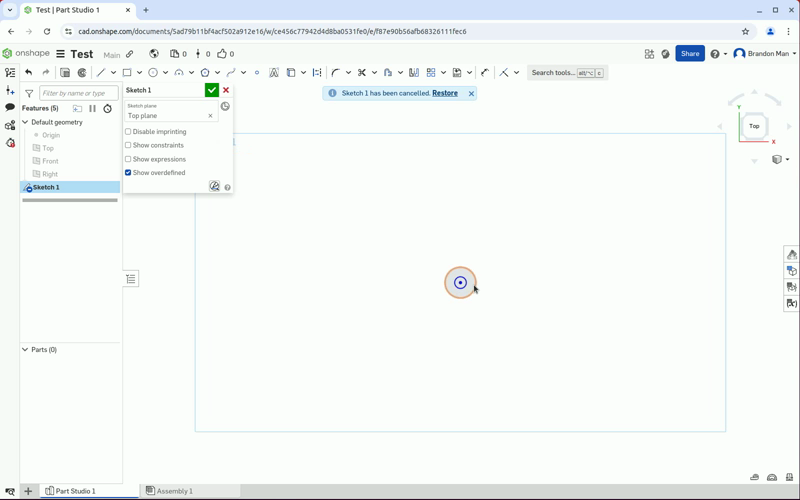
scroll(6)
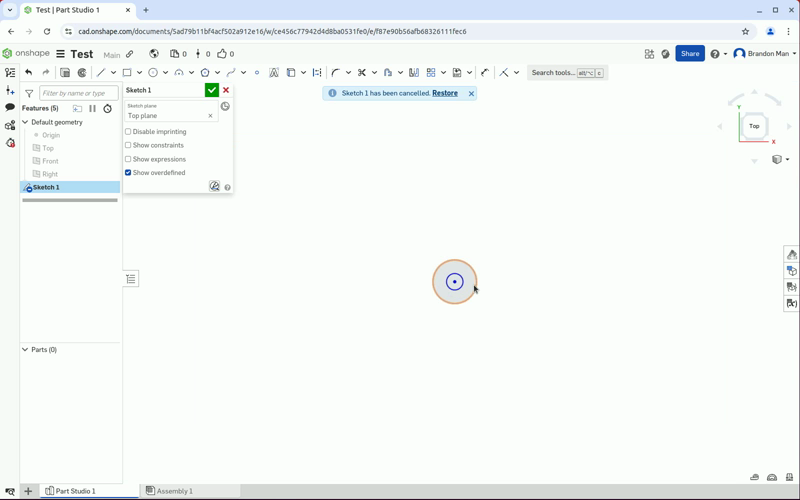
scroll(6)
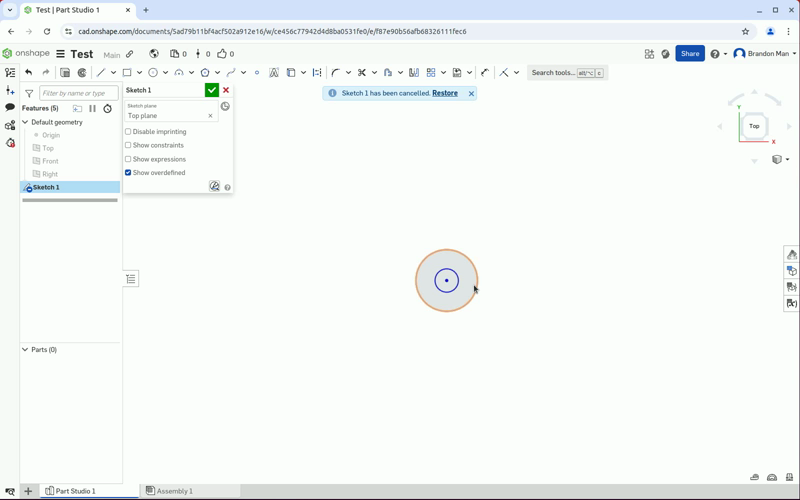
scroll(6)
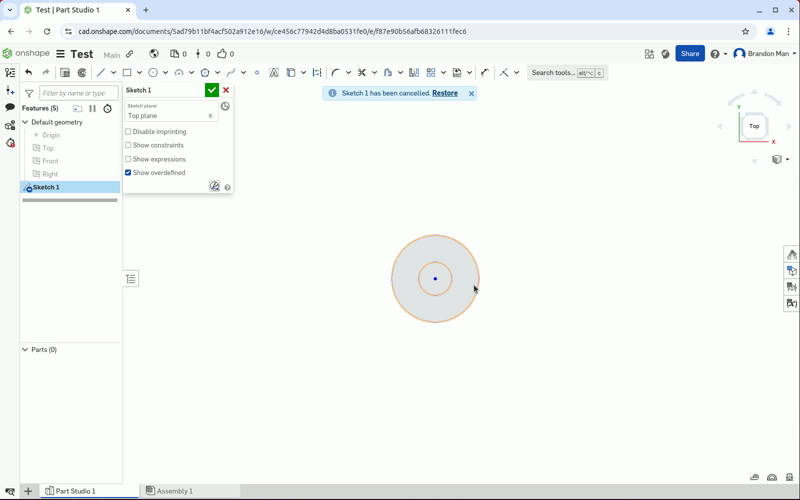
scroll(6)
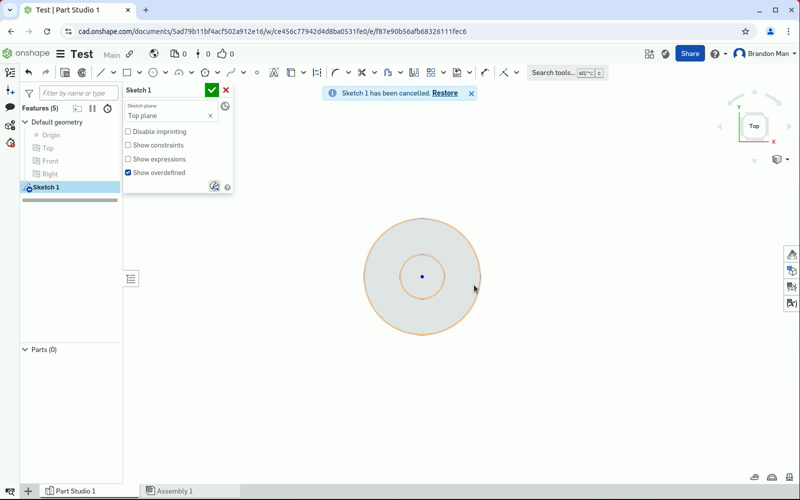
scroll(6)
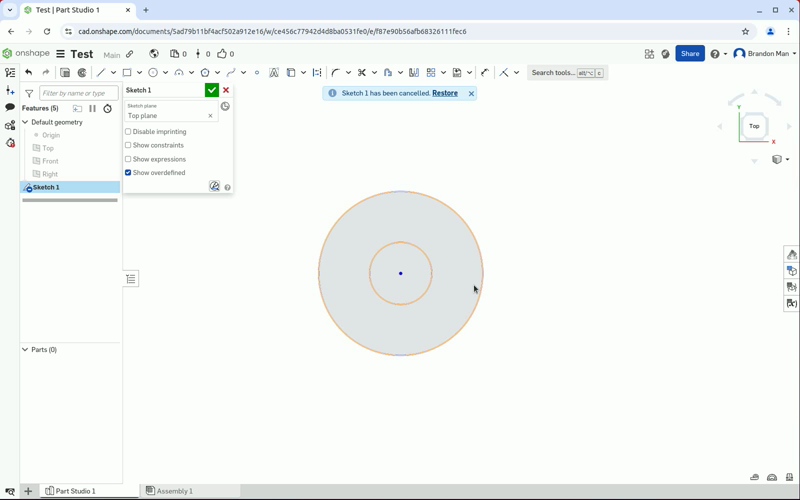
scroll(6)
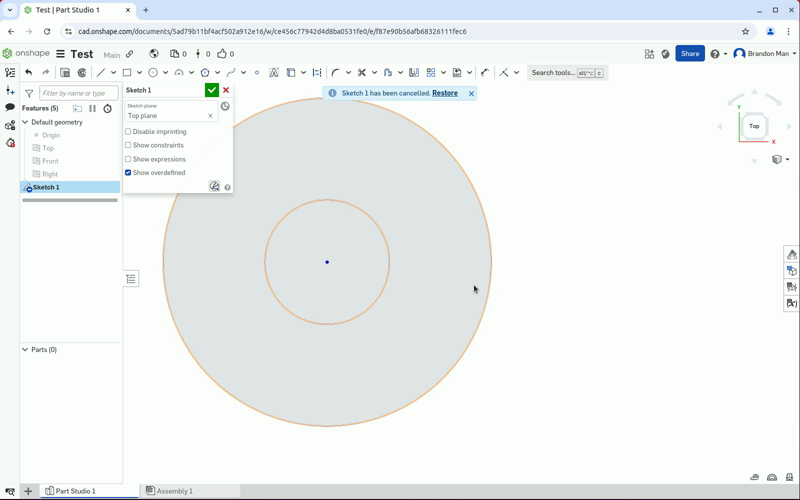
click(474, 284)
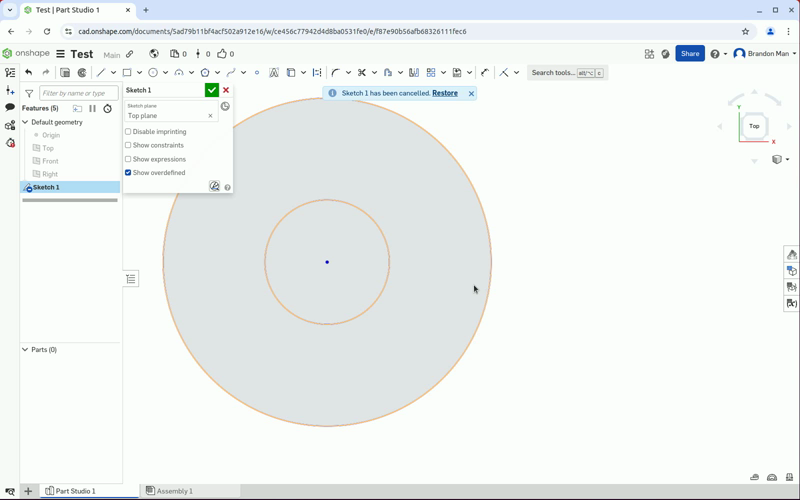
scroll(-6)
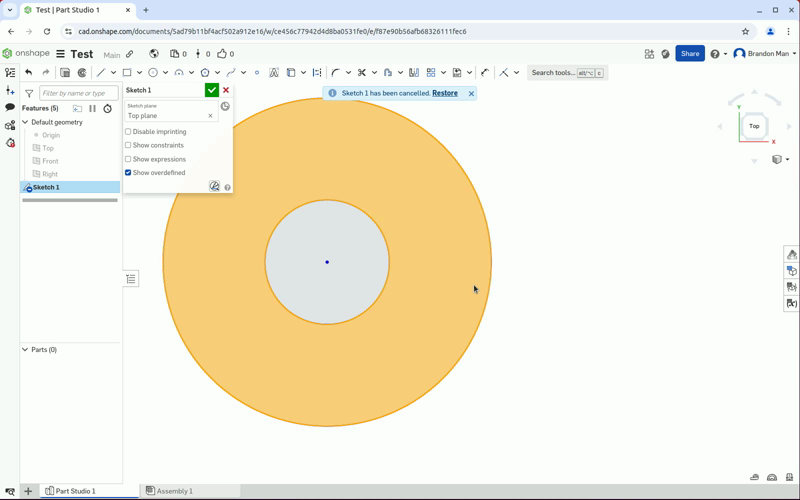
scroll(-6)
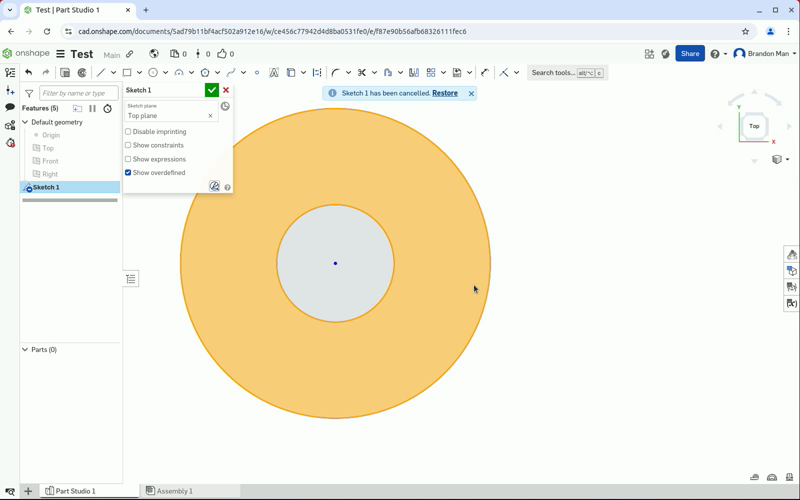
scroll(-6)
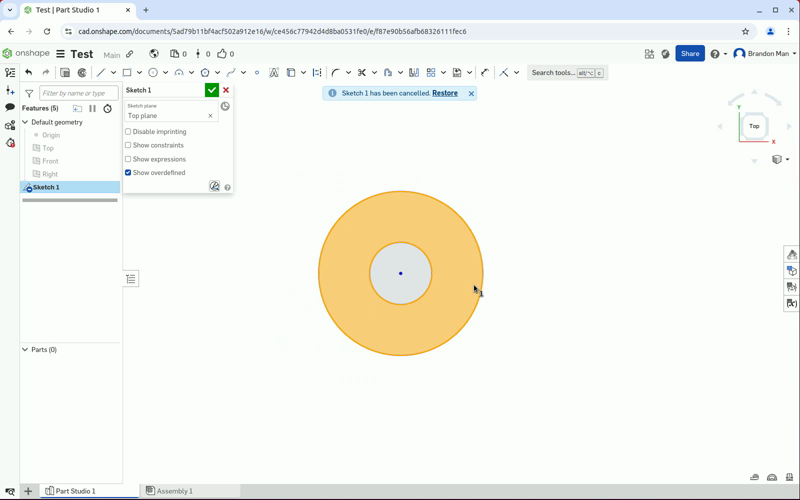
scroll(-6)
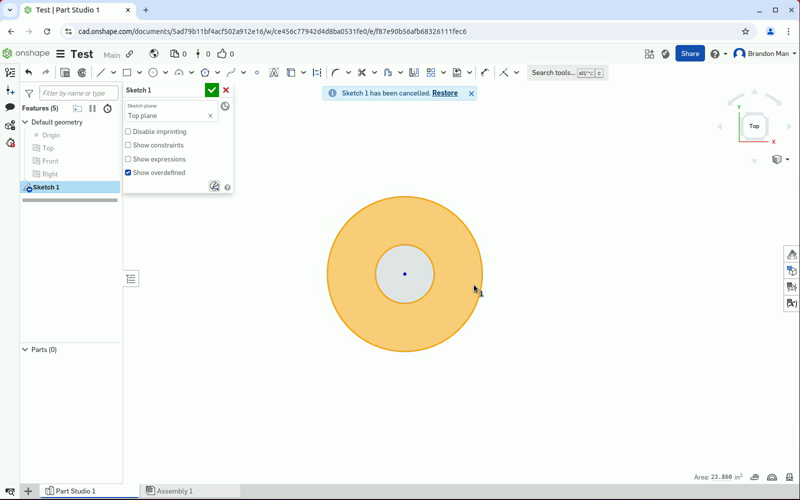
scroll(-6)
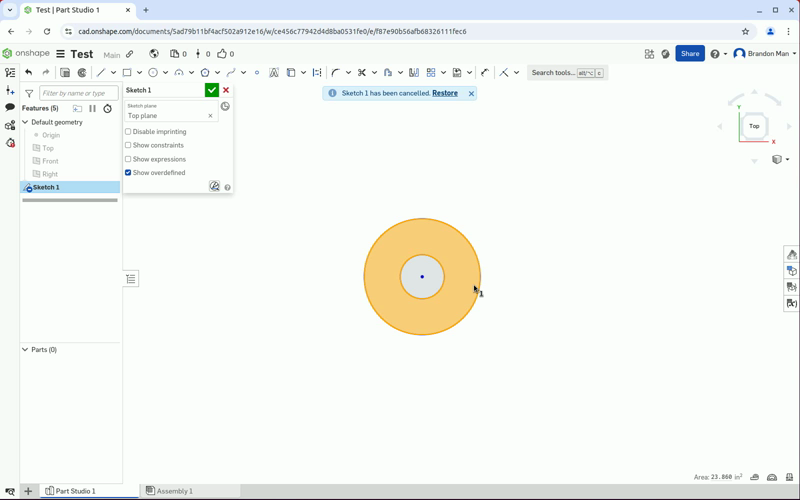
scroll(-6)
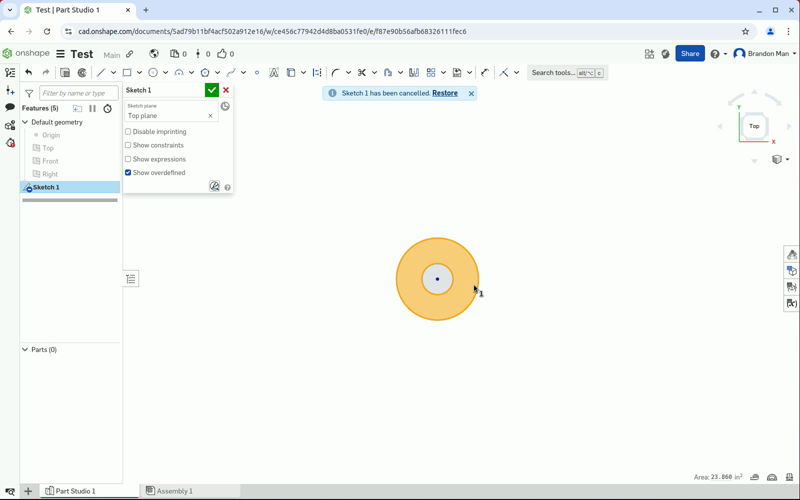
scroll(-6)
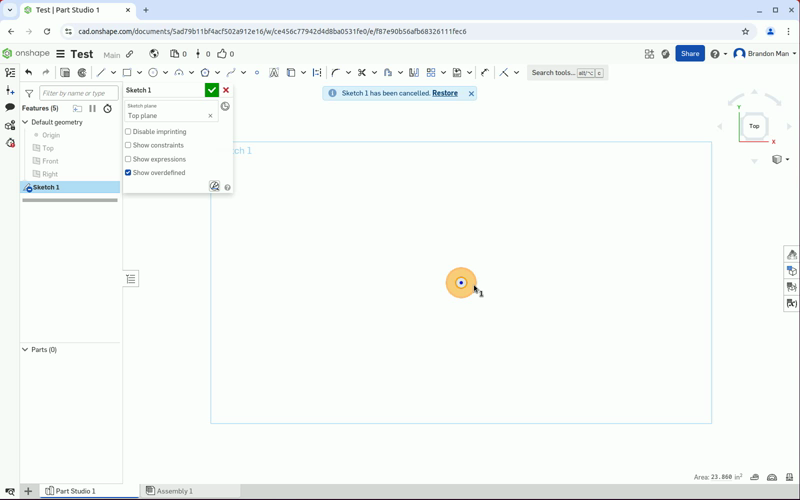
mouse_move(73, 352)
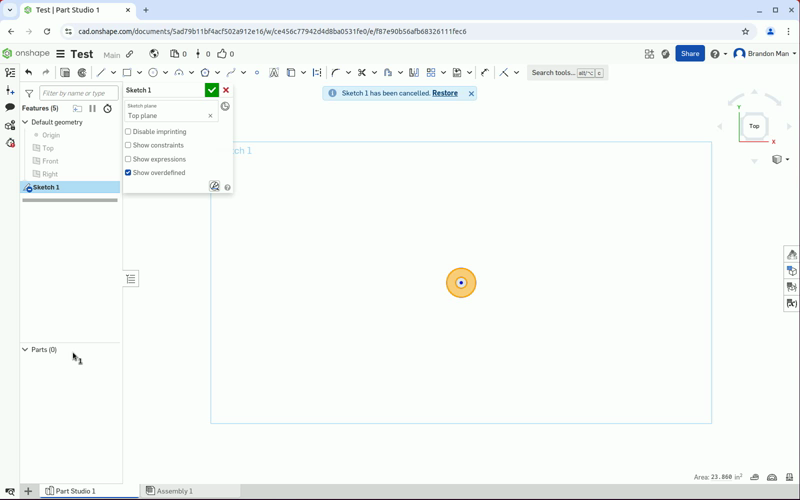
key(shift+y)
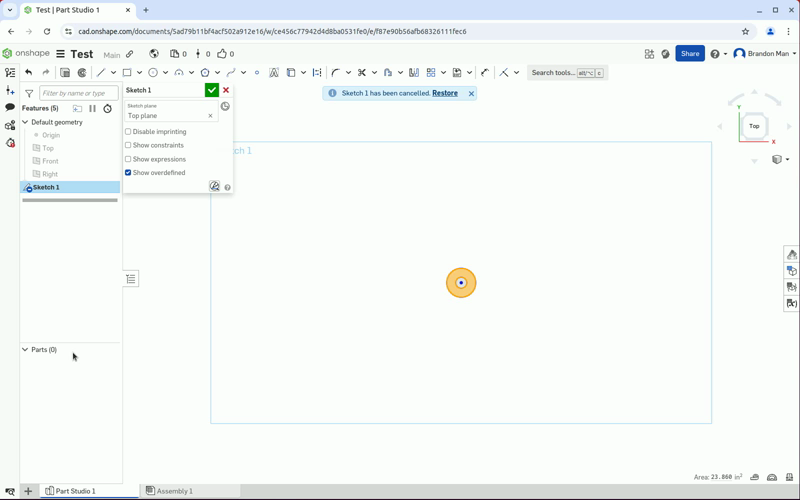
key(shift+e)
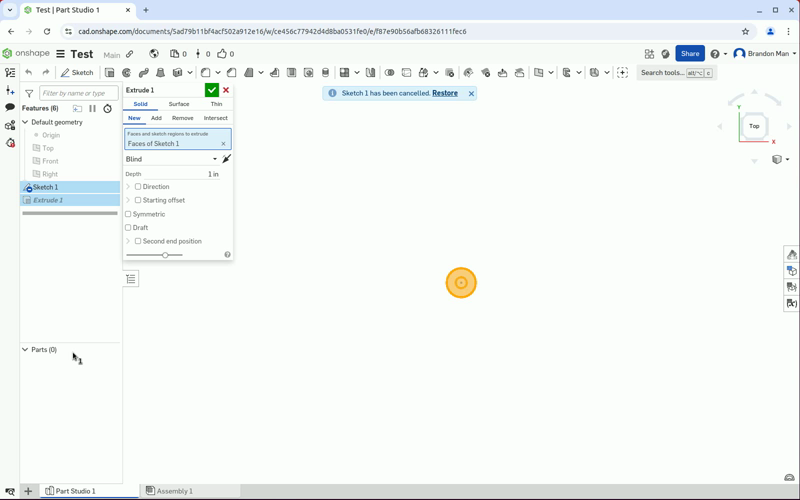
mouse_move(143, 106)
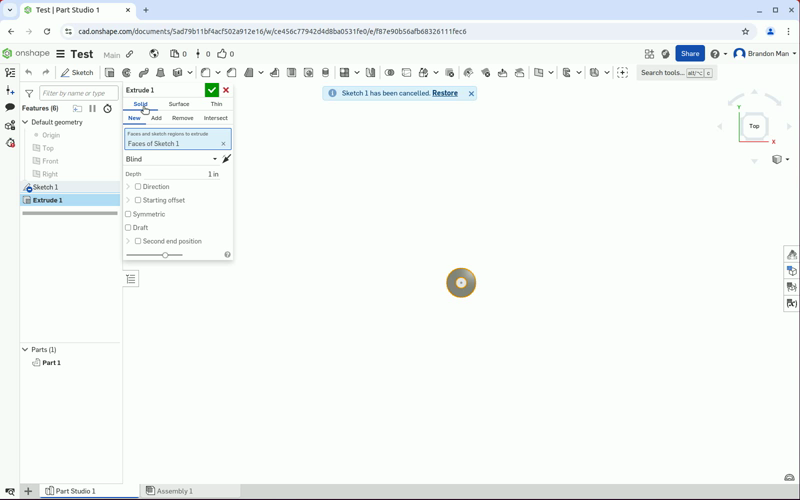
click(143, 106)
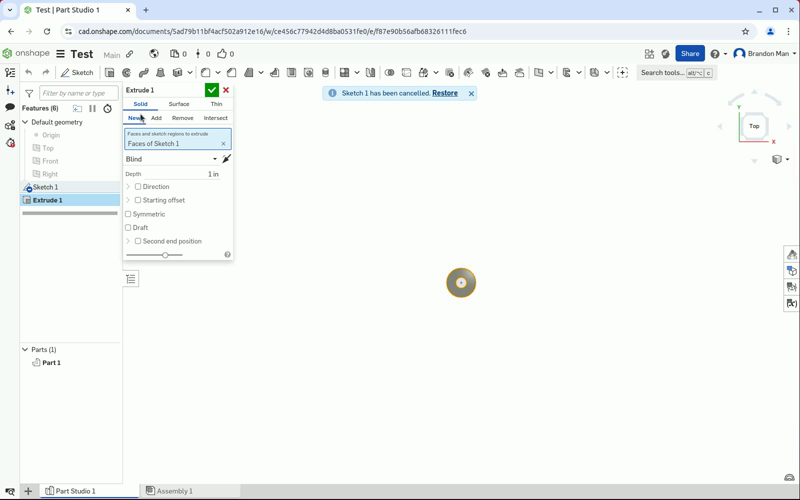
mouse_move(137, 120)
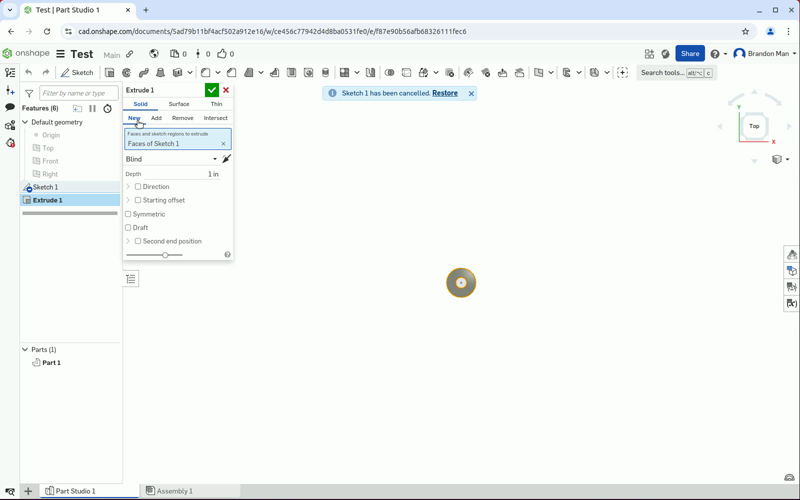
click(137, 120)
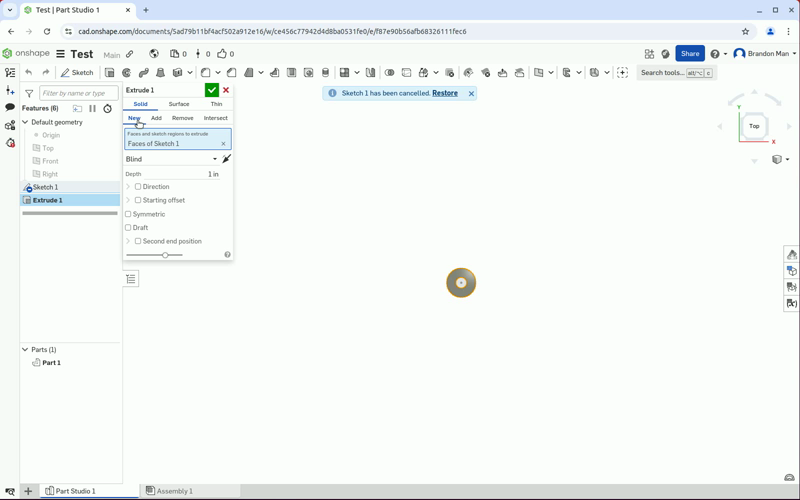
key(tab, 4)
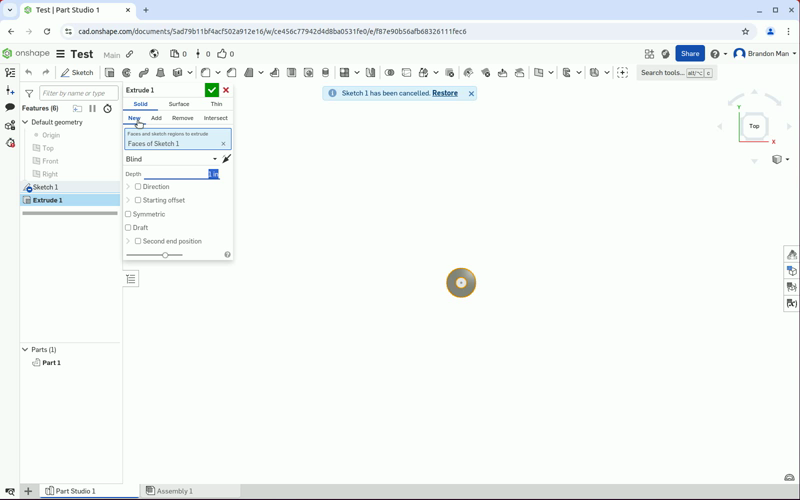
text(3.851)
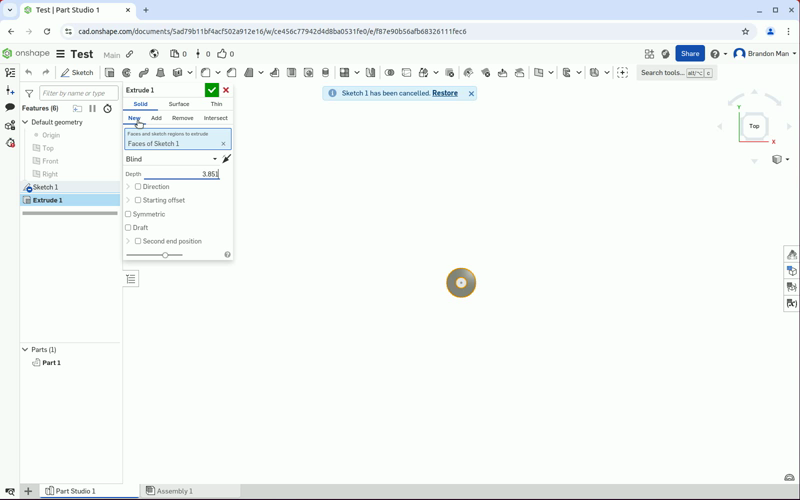
key(enter)
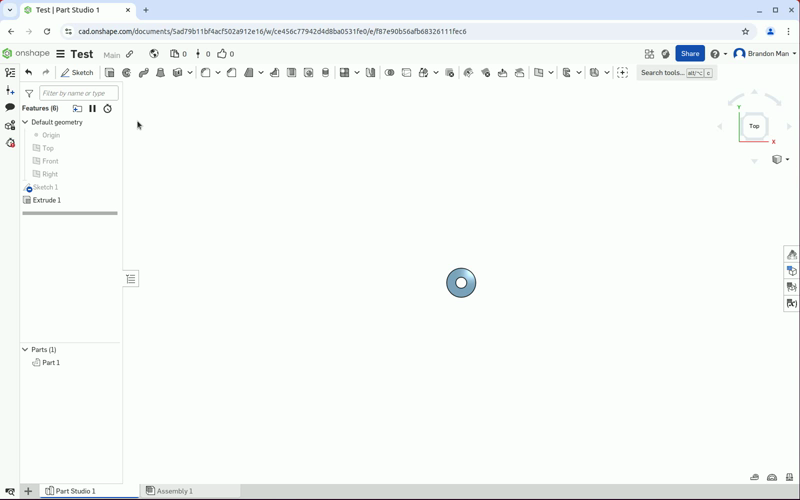
key(shift+h)
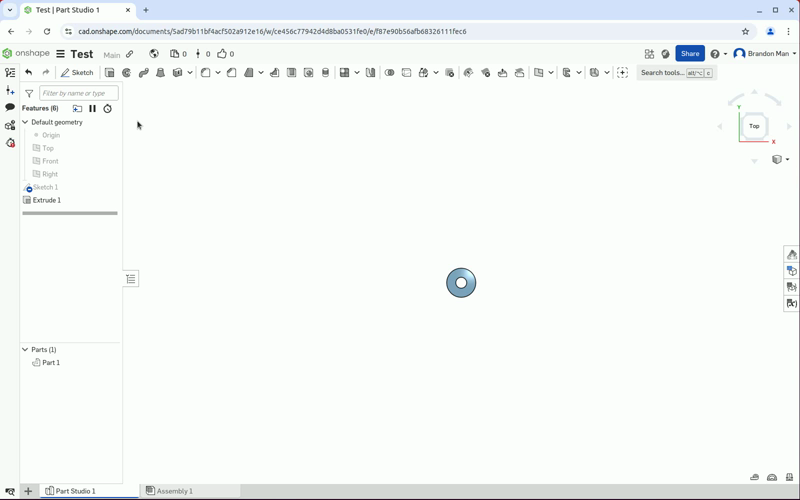
key(shift+h)
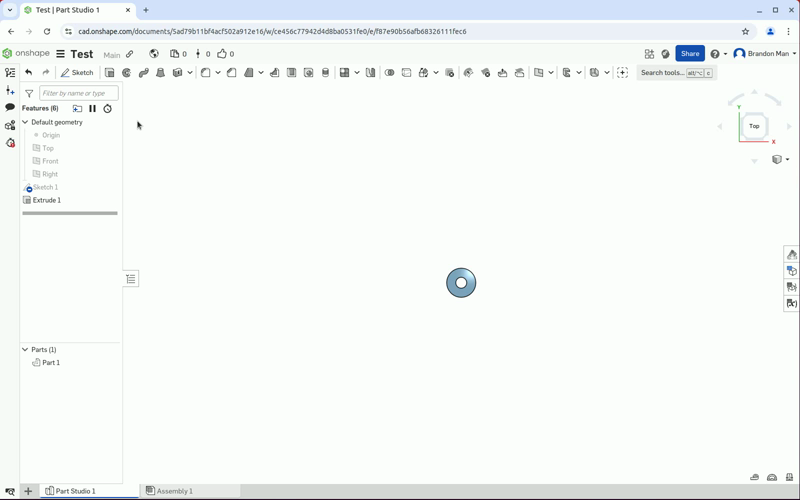
mouse_move(73, 189)
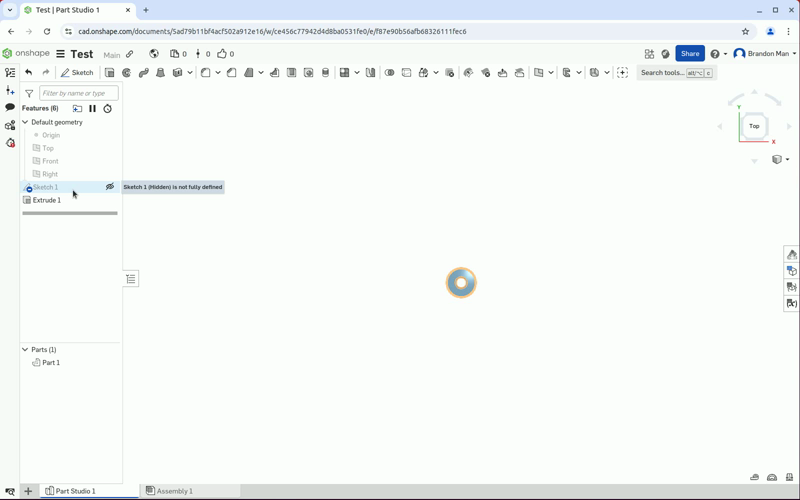
click(73, 189)
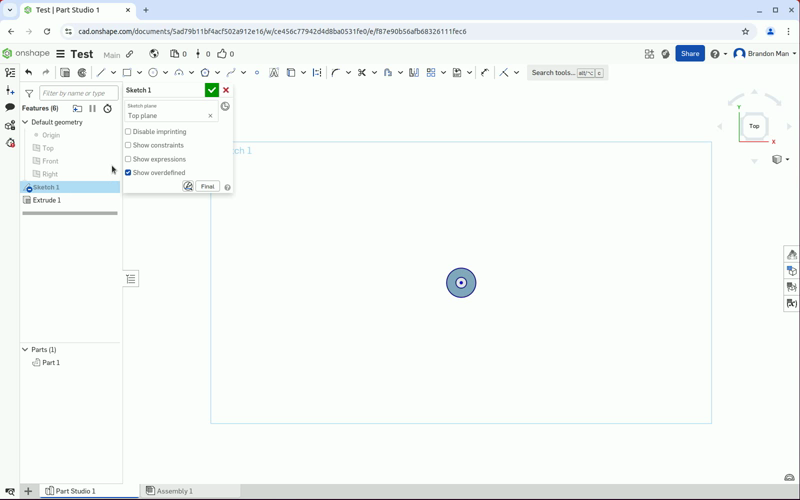
mouse_move(229, 92)
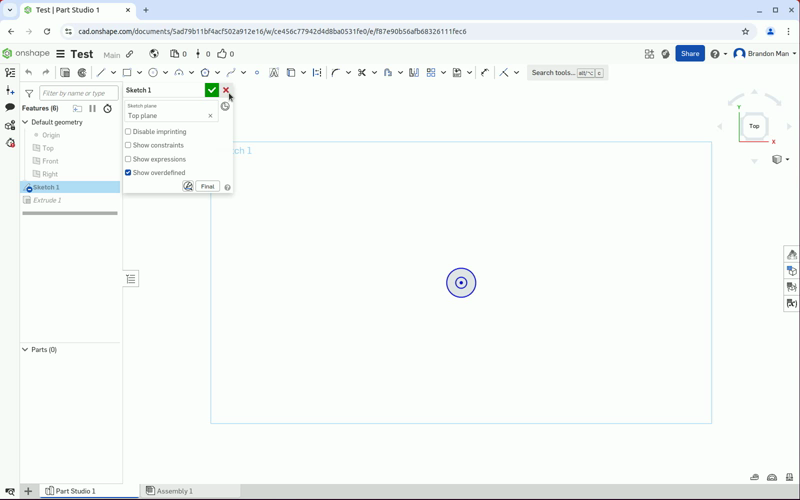
click(229, 92)
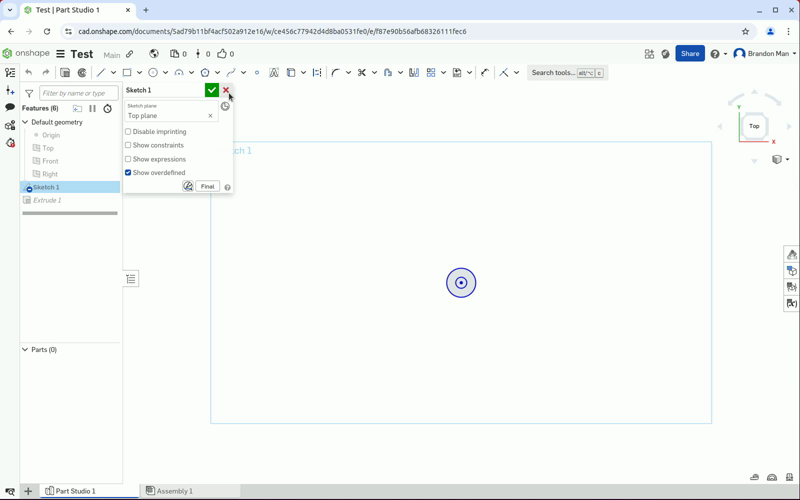
key(shift+s)
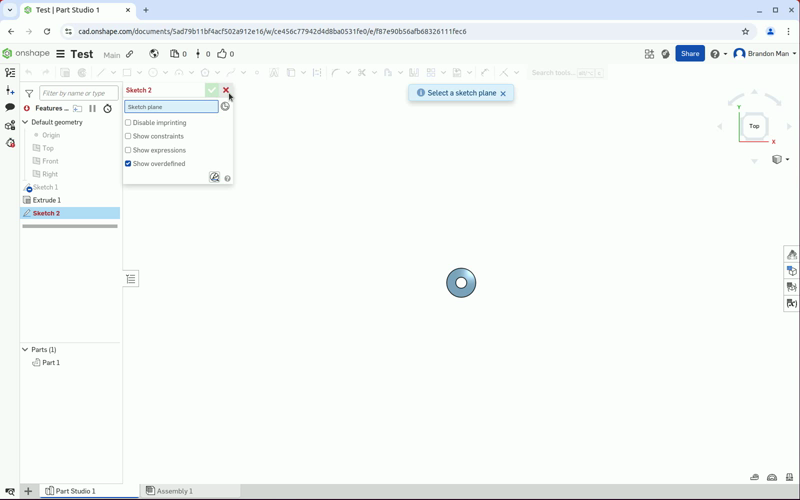
mouse_move(73, 150)
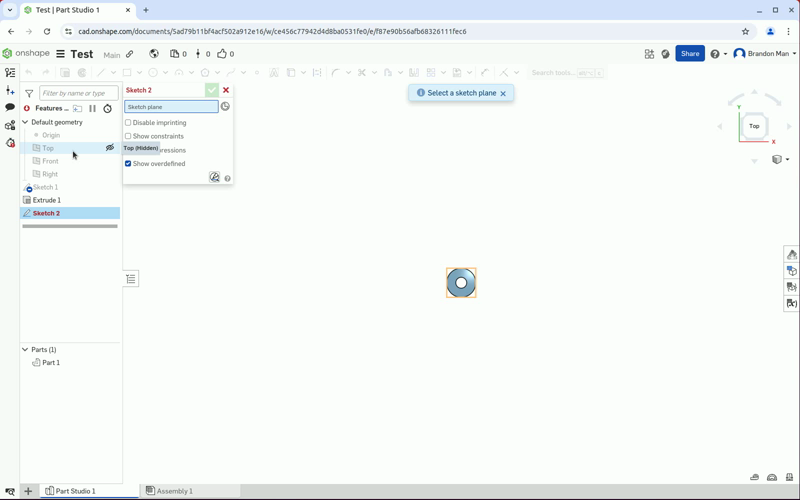
click(73, 150)
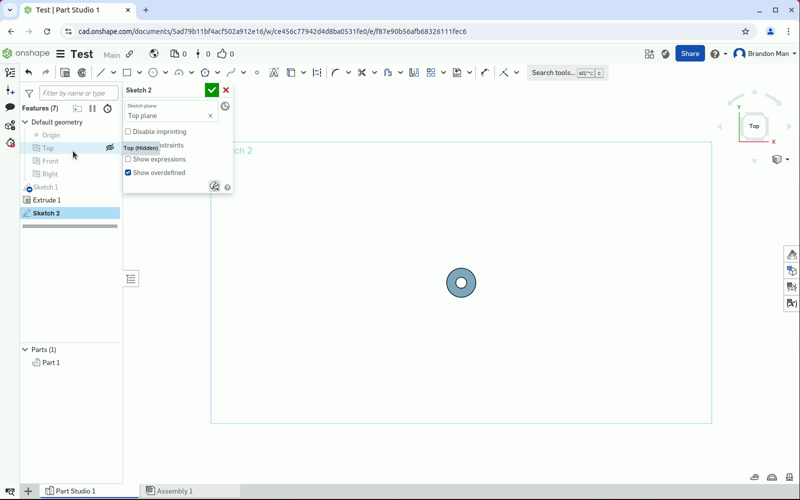
mouse_move(73, 352)
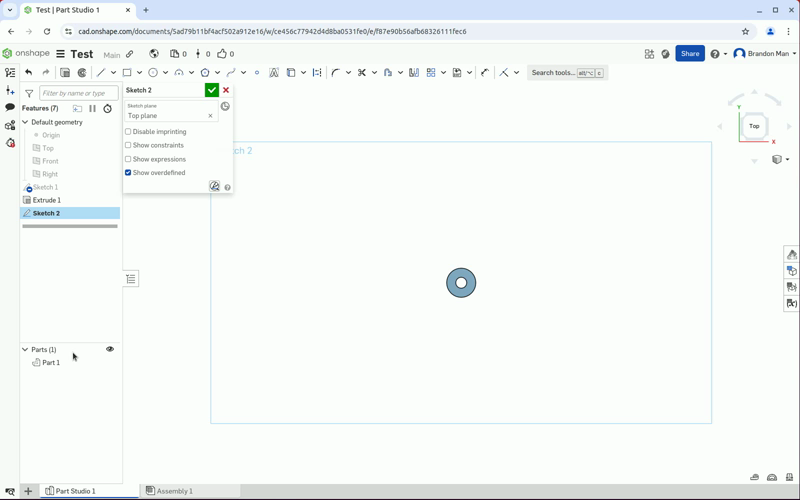
key(y)
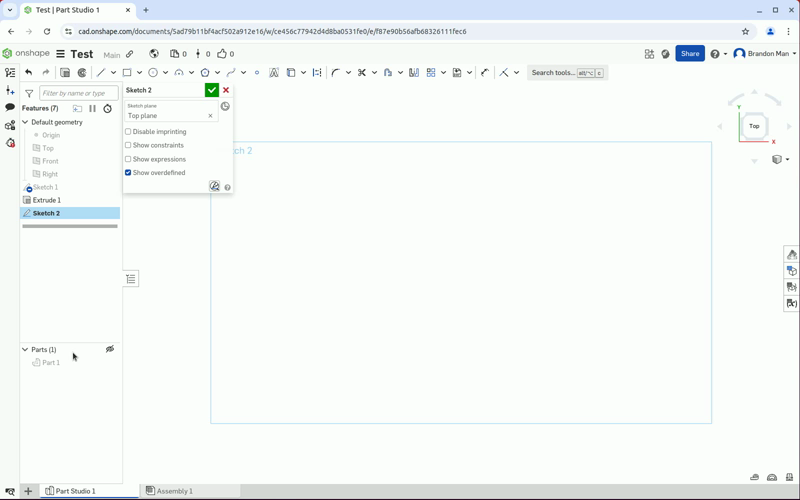
key(c)
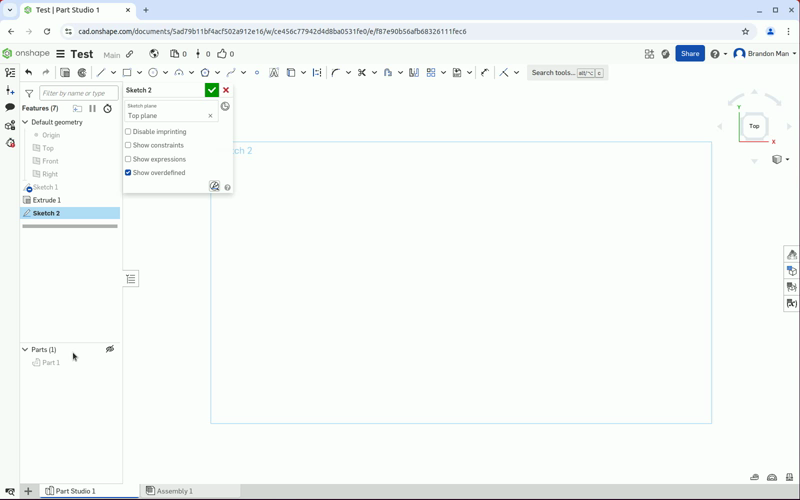
key_down(shift)
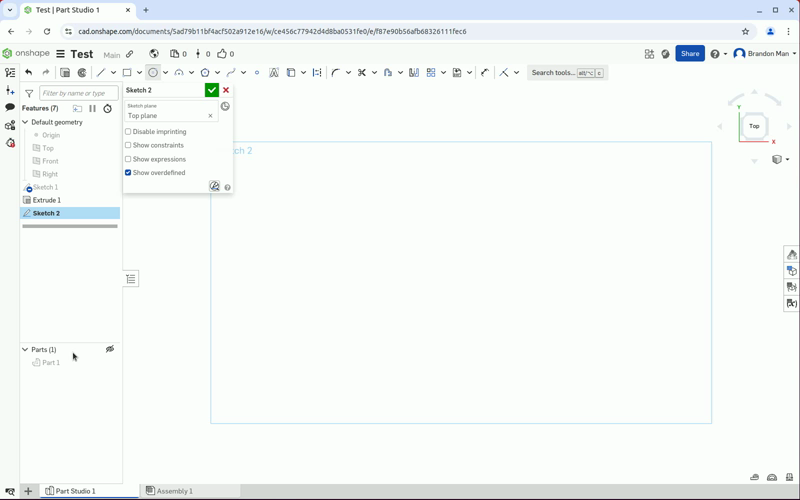
mouse_move(460, 282)
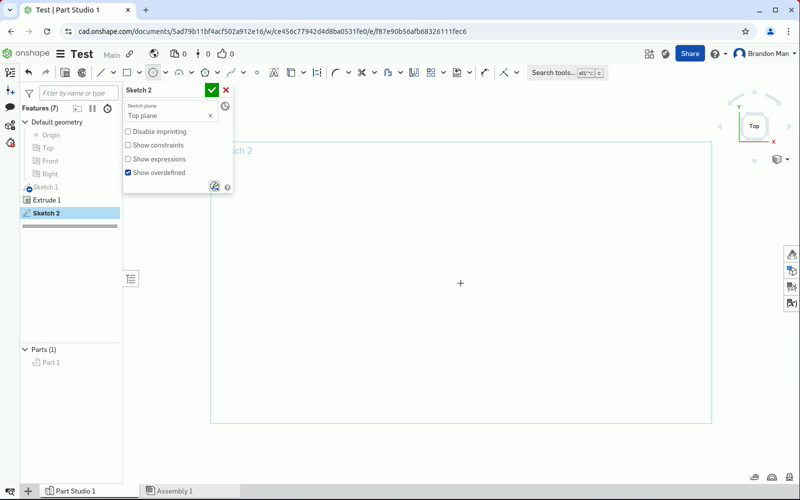
click(460, 282)
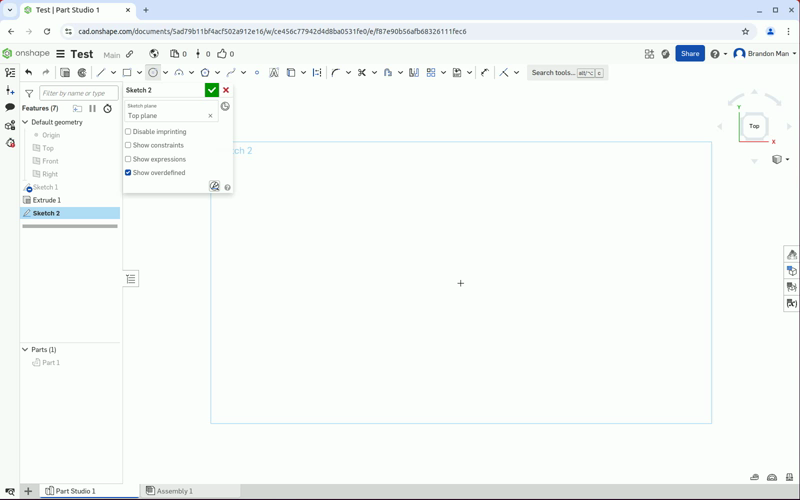
key_up(shift)
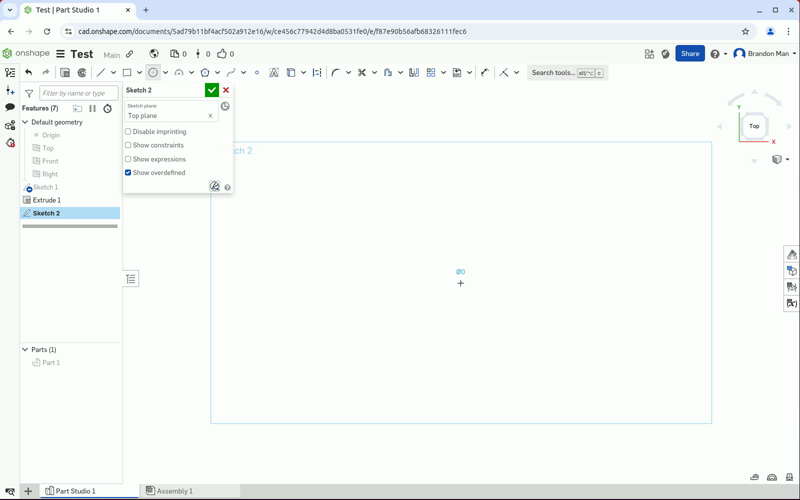
mouse_move(466, 282)
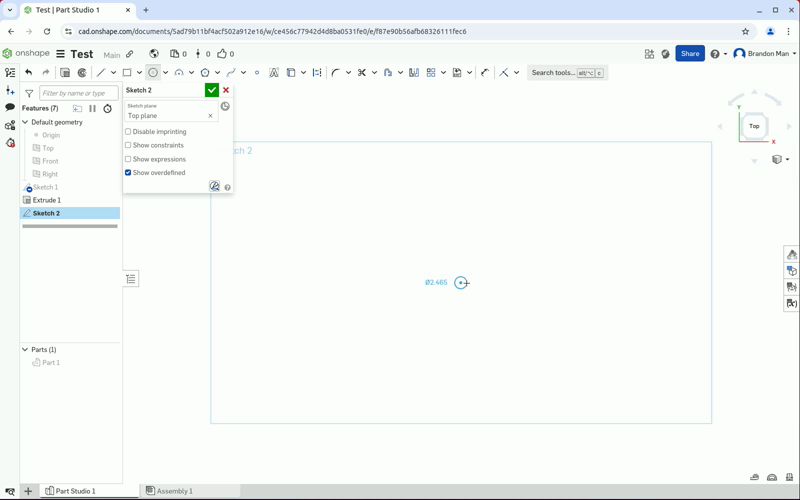
click(466, 282)
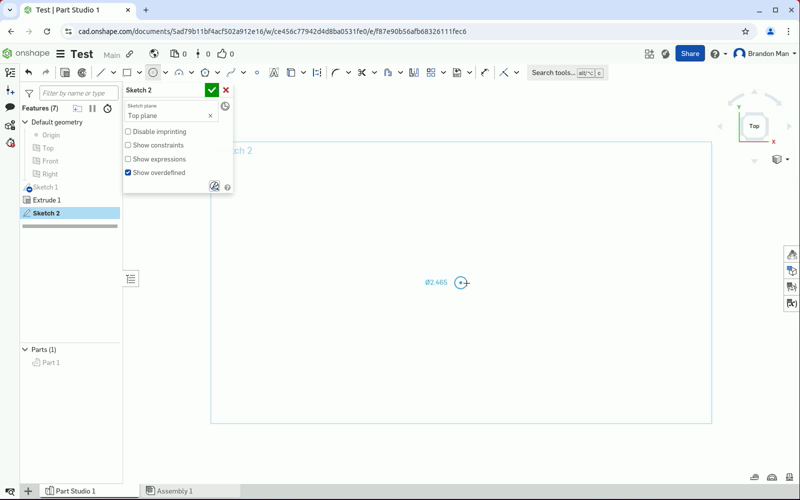
key(esc)
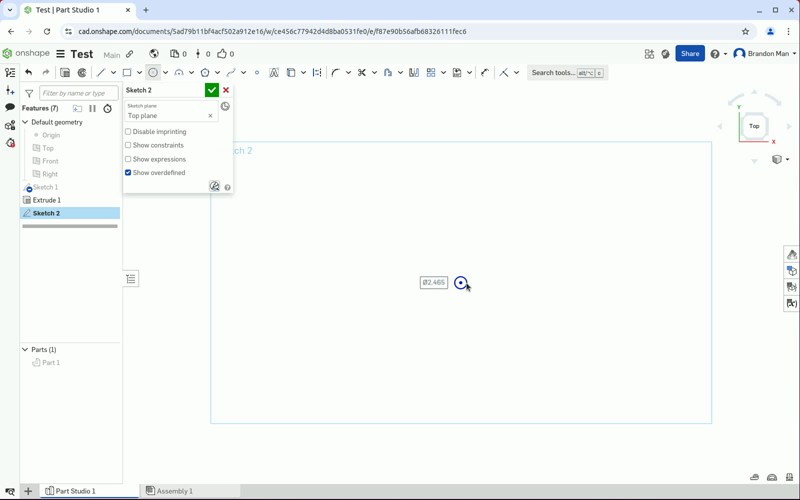
mouse_move(462, 286)
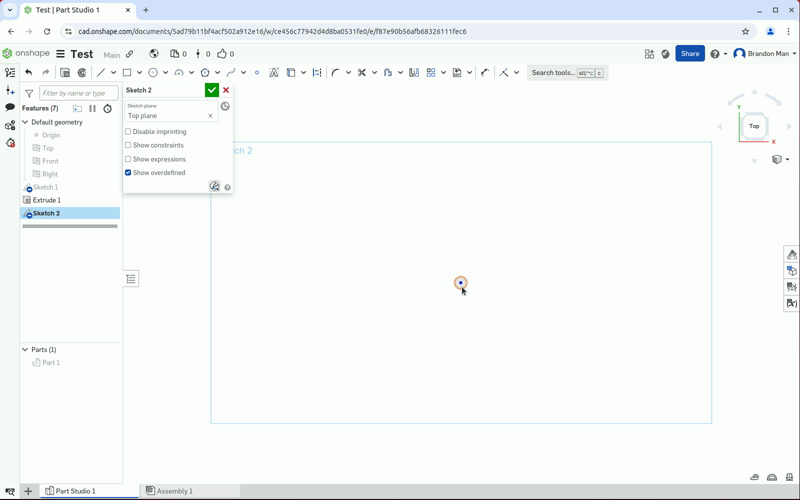
scroll(6)
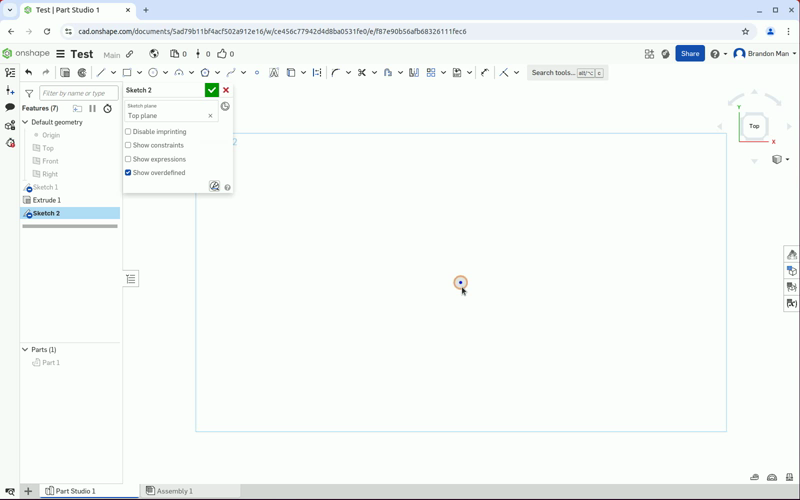
scroll(6)
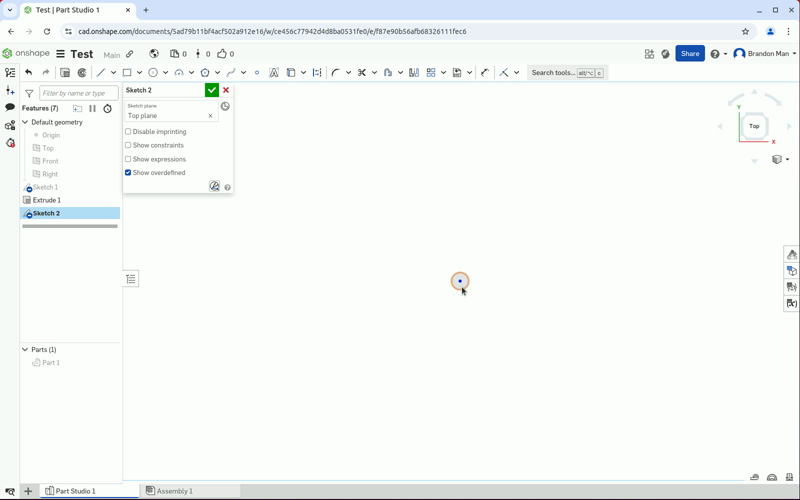
scroll(6)
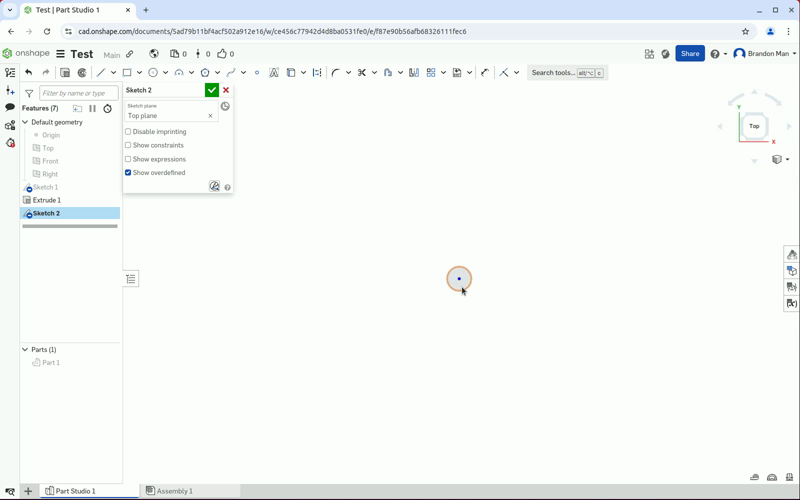
scroll(6)
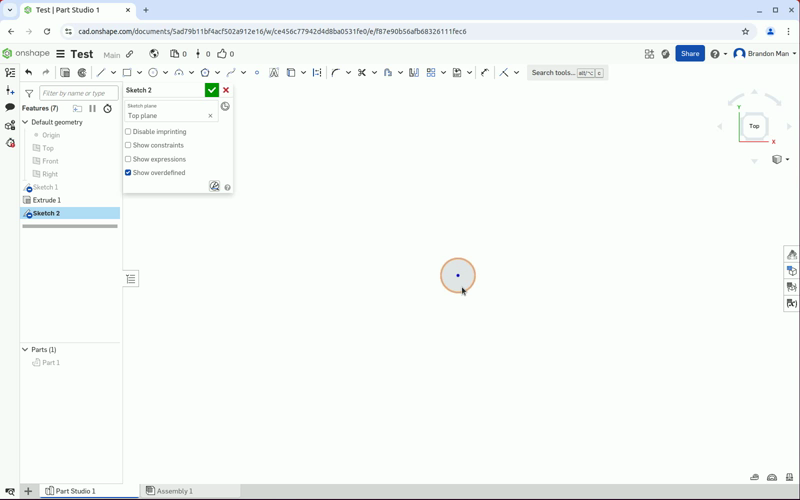
scroll(6)
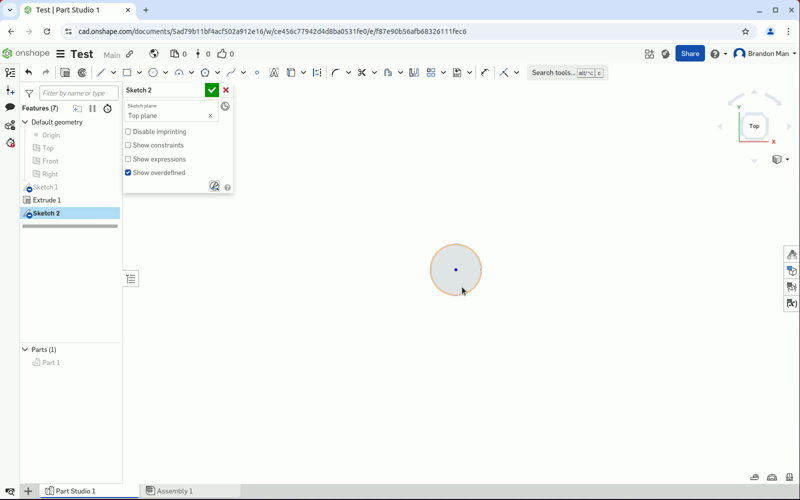
scroll(6)
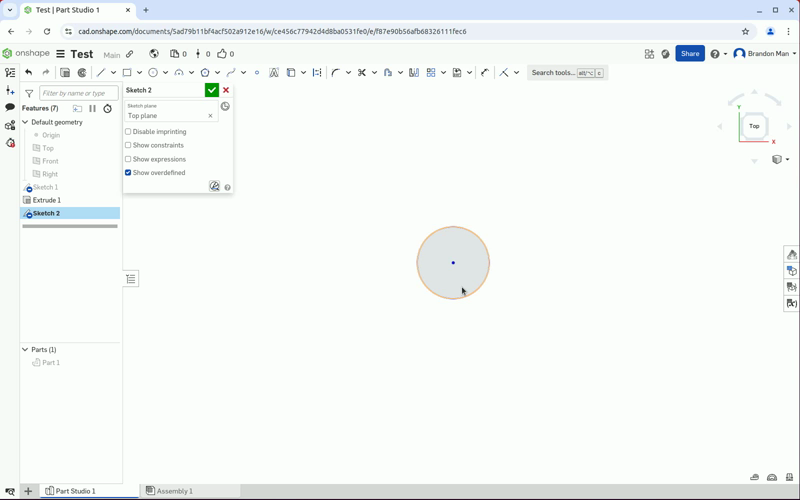
scroll(6)
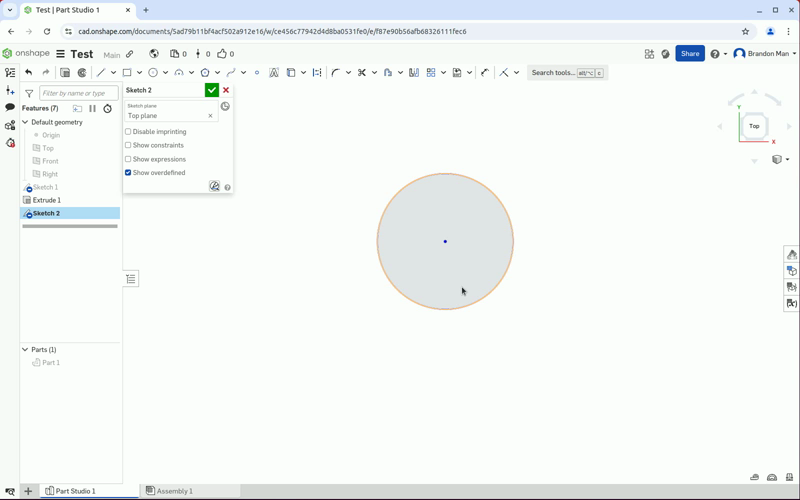
click(462, 286)
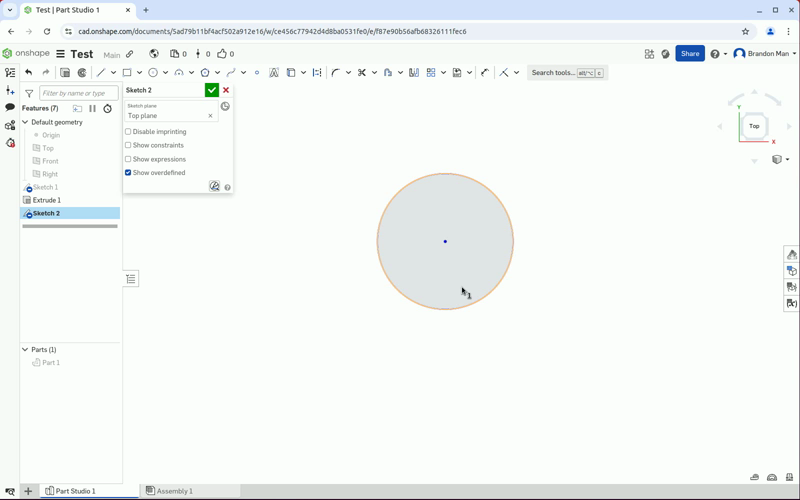
scroll(-6)
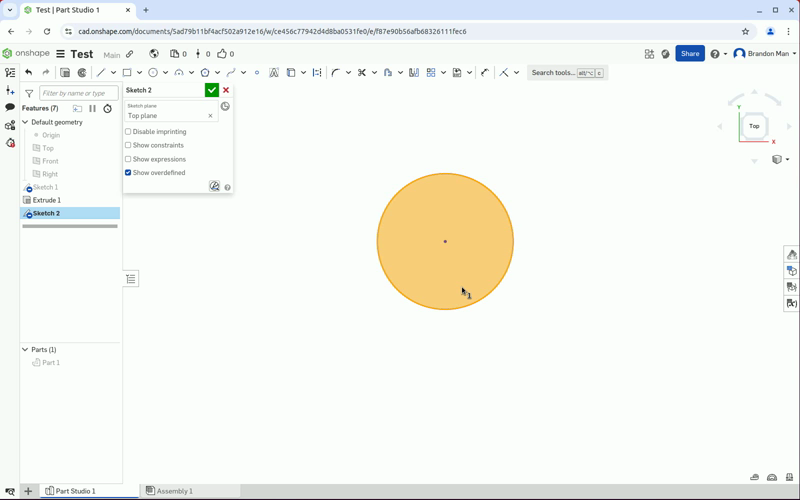
scroll(-6)
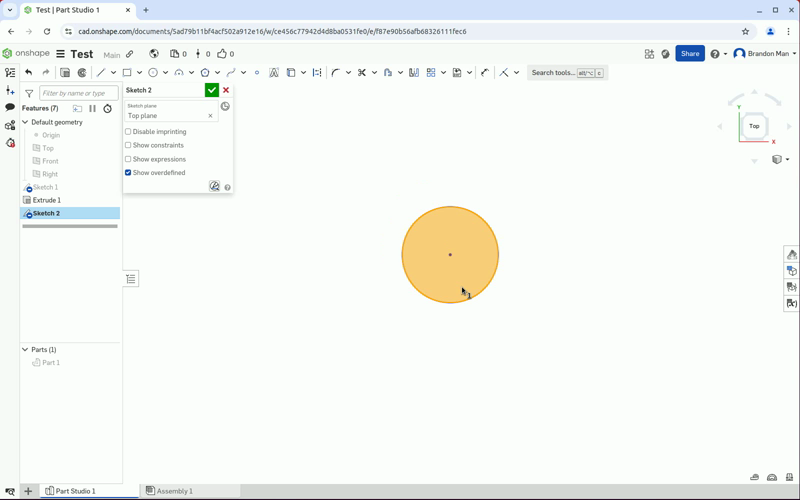
scroll(-6)
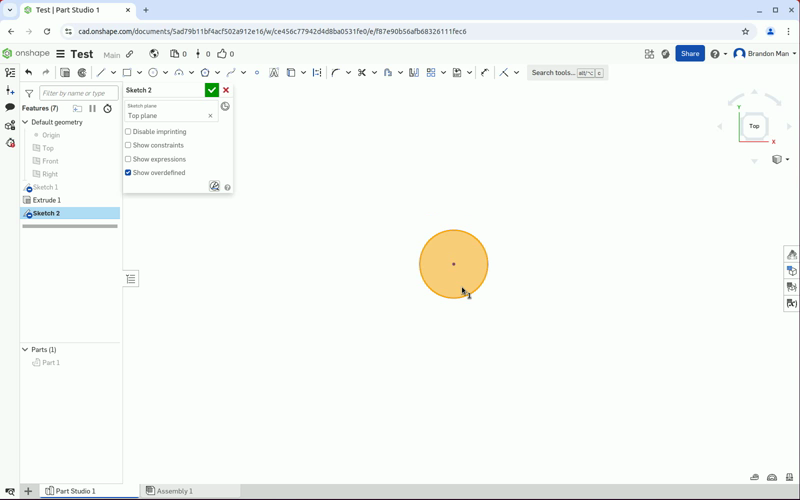
scroll(-6)
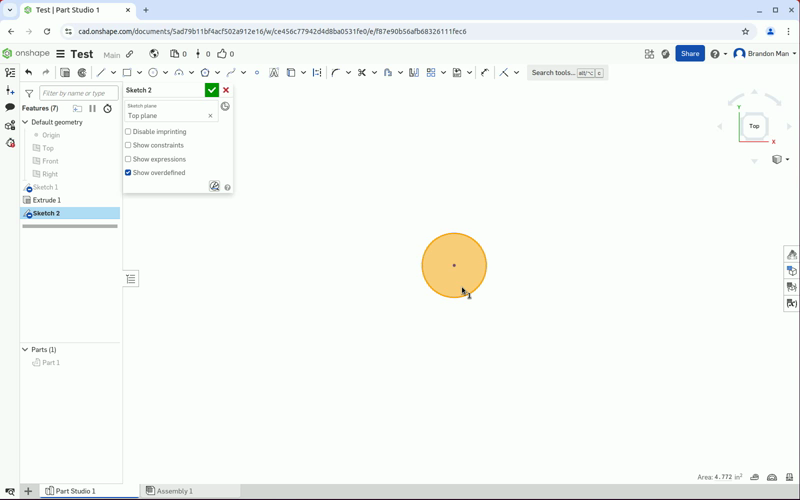
scroll(-6)
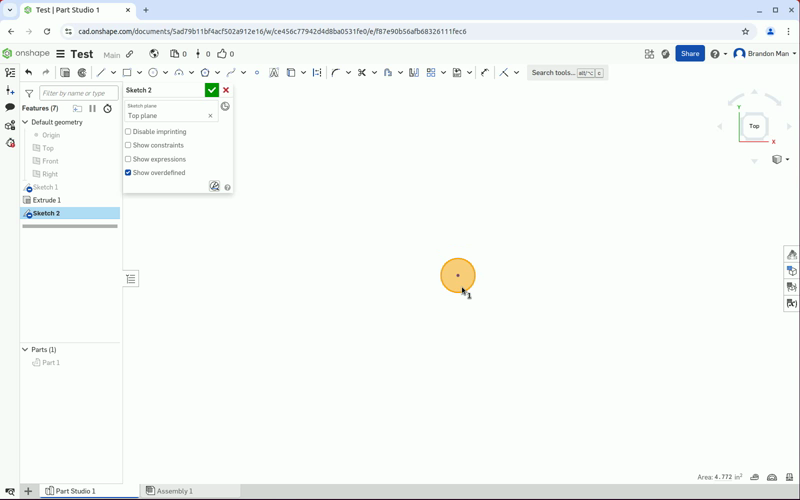
scroll(-6)
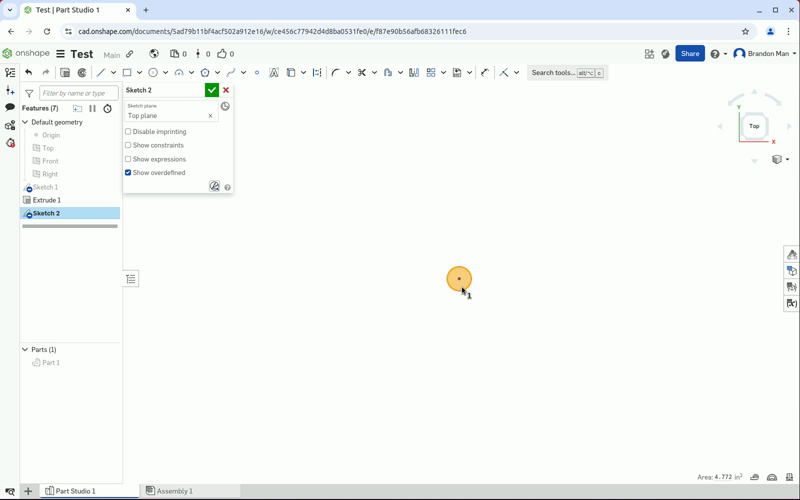
scroll(-6)
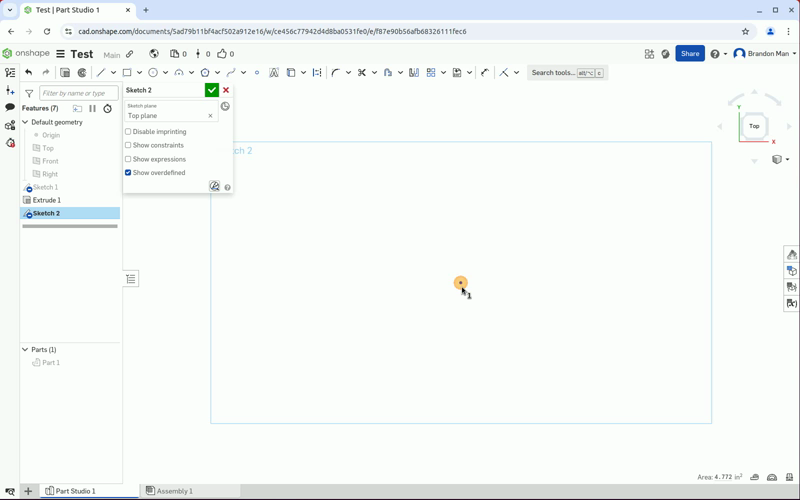
mouse_move(73, 352)
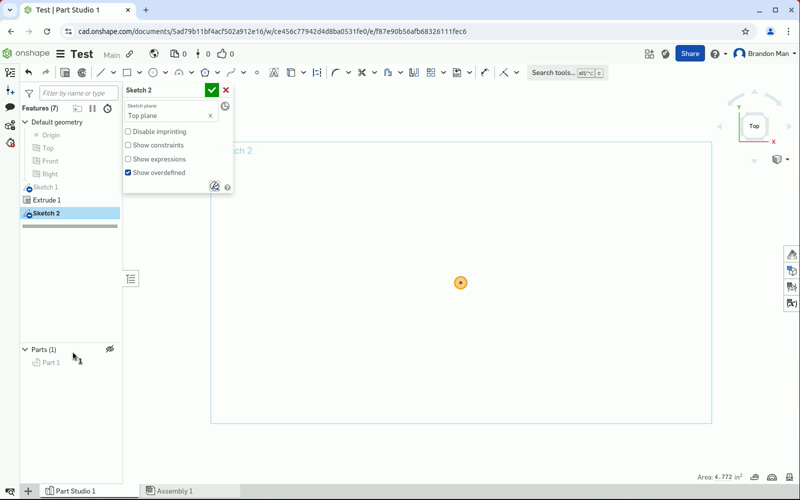
key(shift+y)
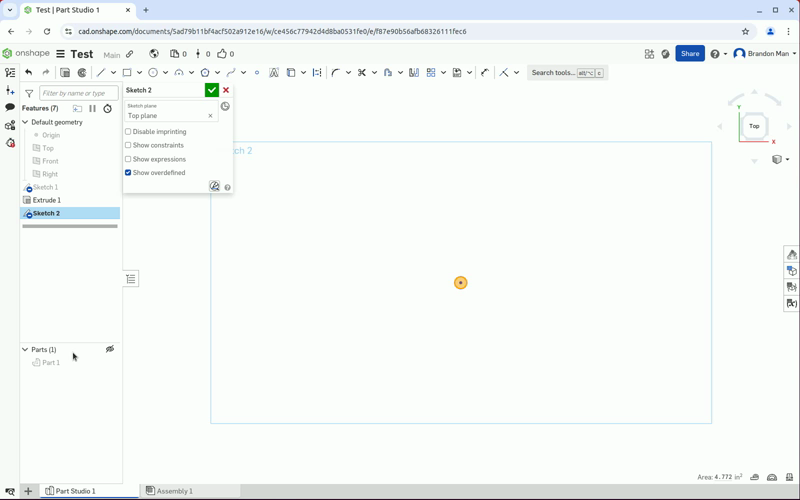
key(shift+e)
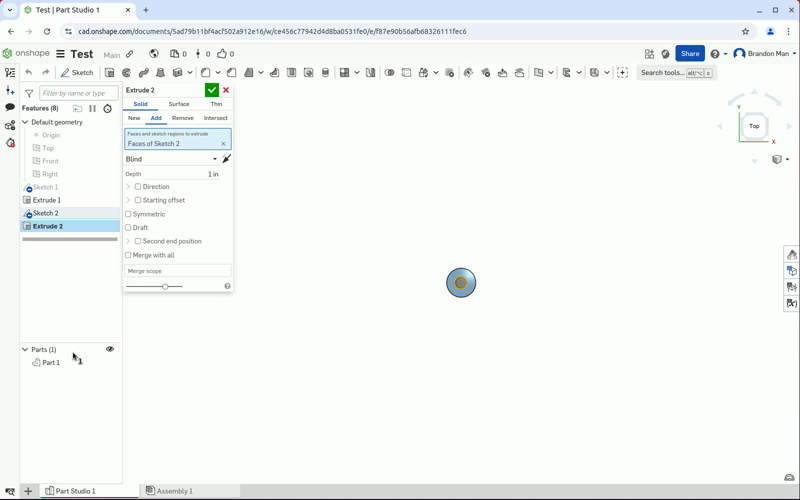
mouse_move(143, 106)
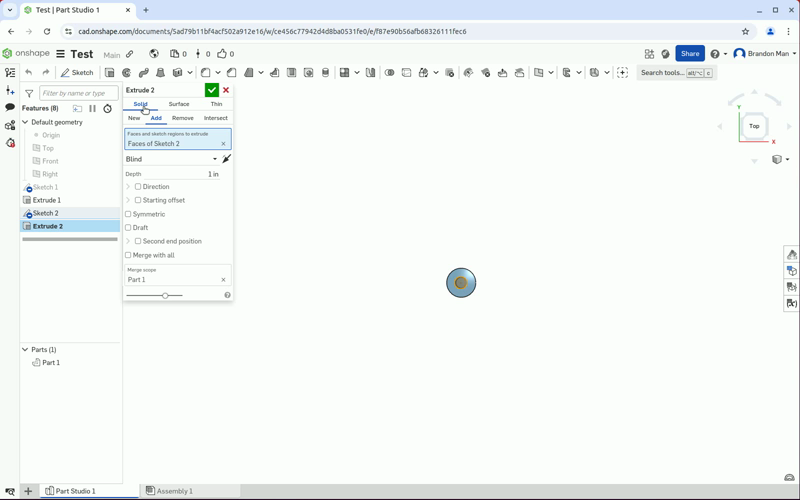
click(143, 106)
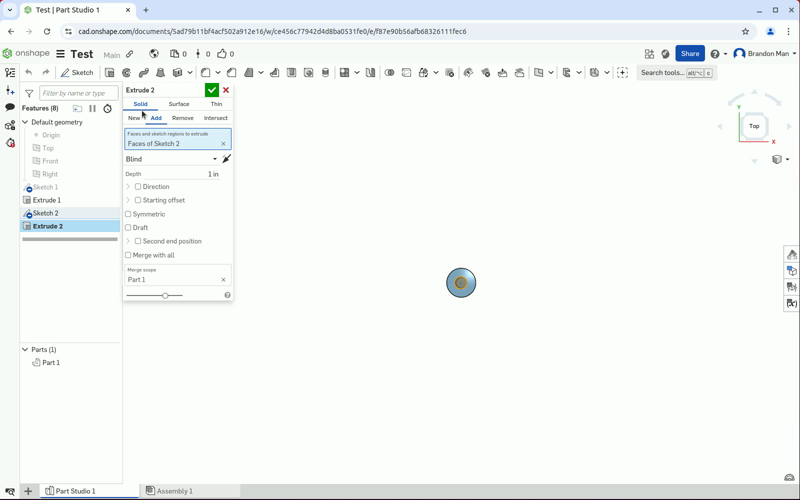
mouse_move(137, 120)
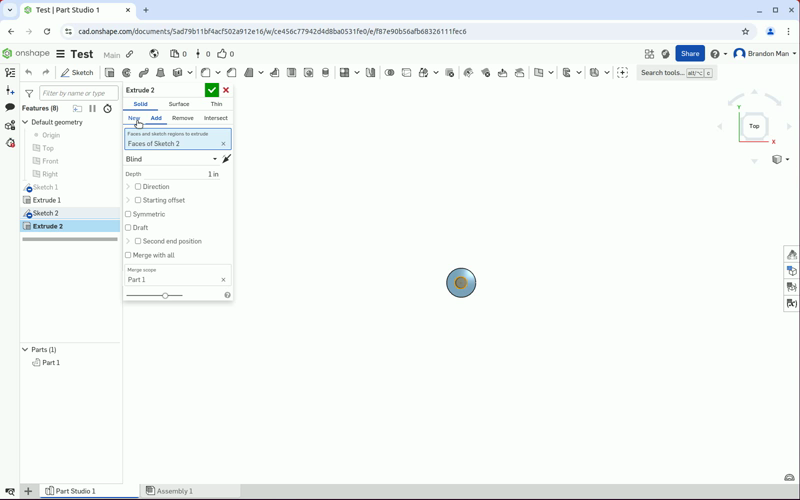
click(137, 120)
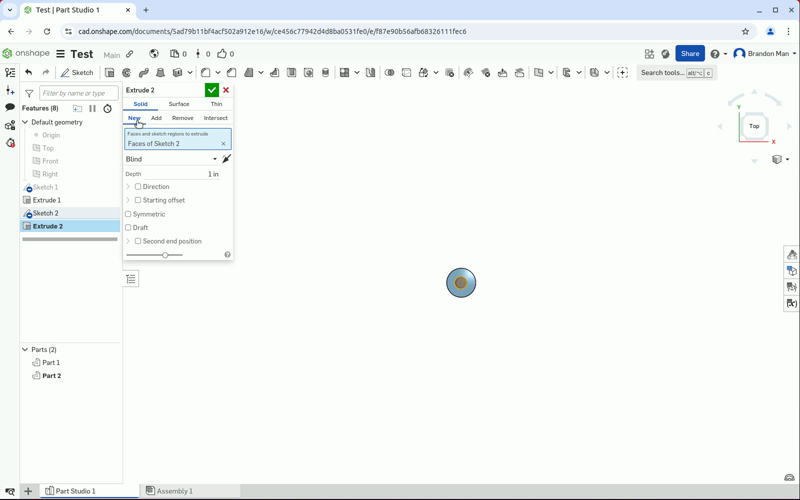
key(tab, 4)
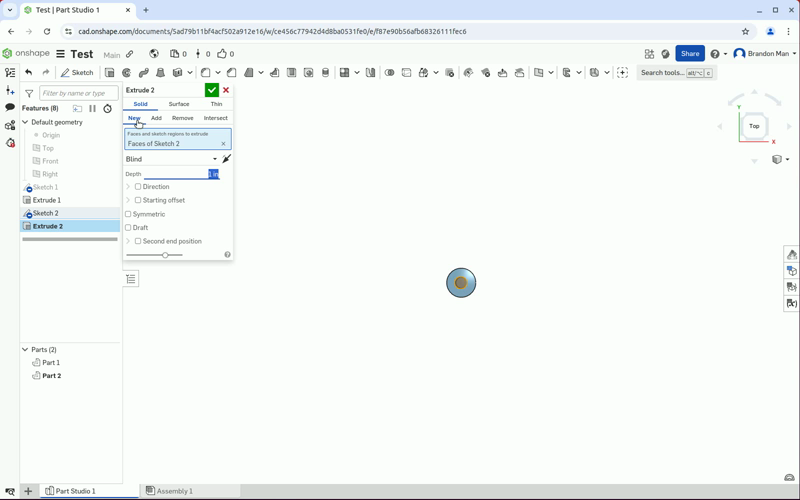
text(23.108)
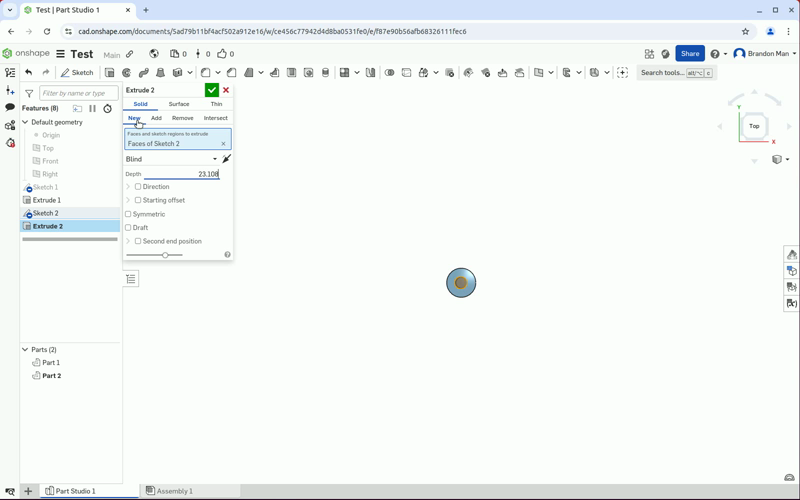
key(enter)
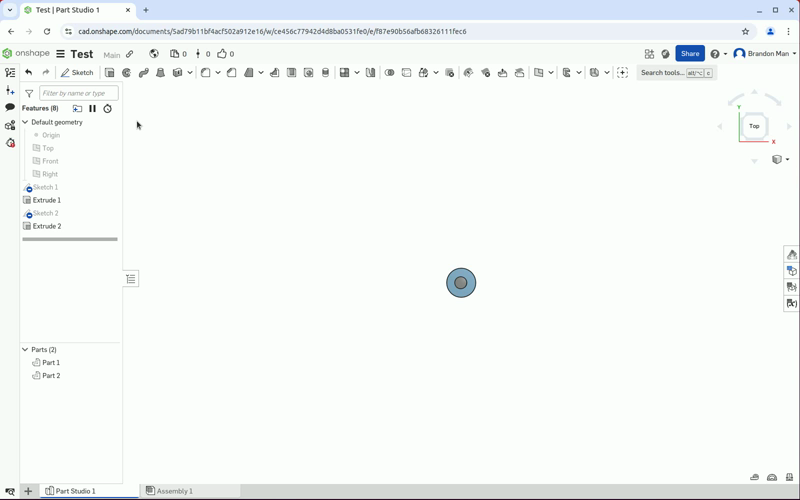
key(shift+h)
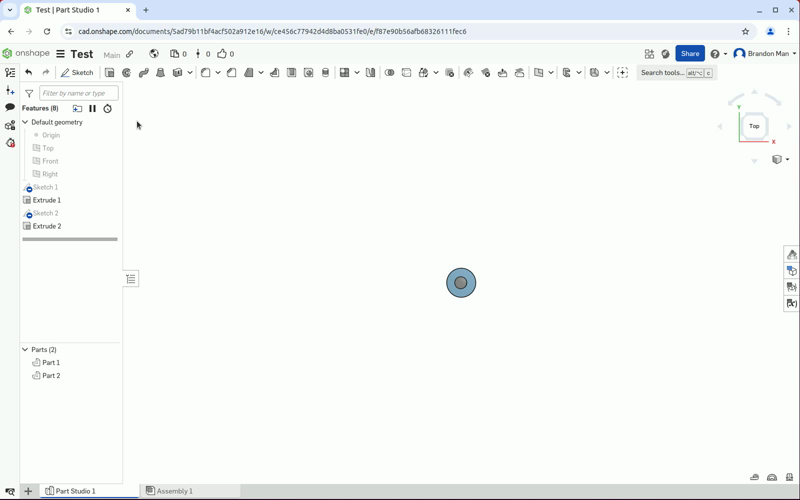
key(shift+h)
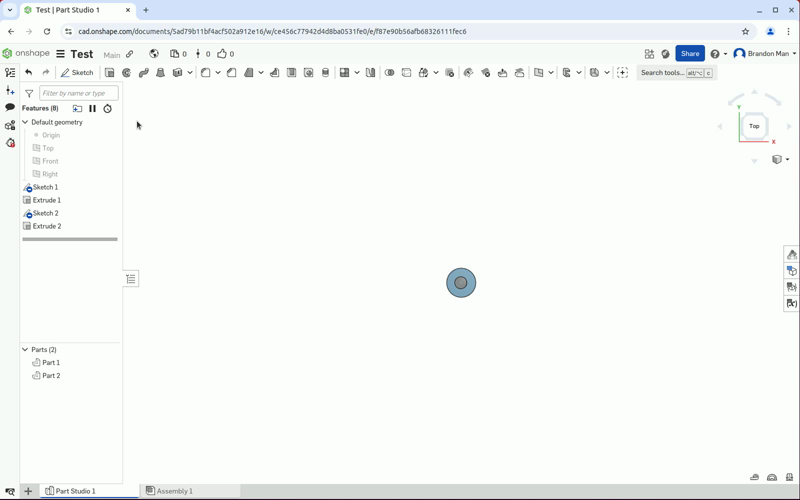
key(shift+7)
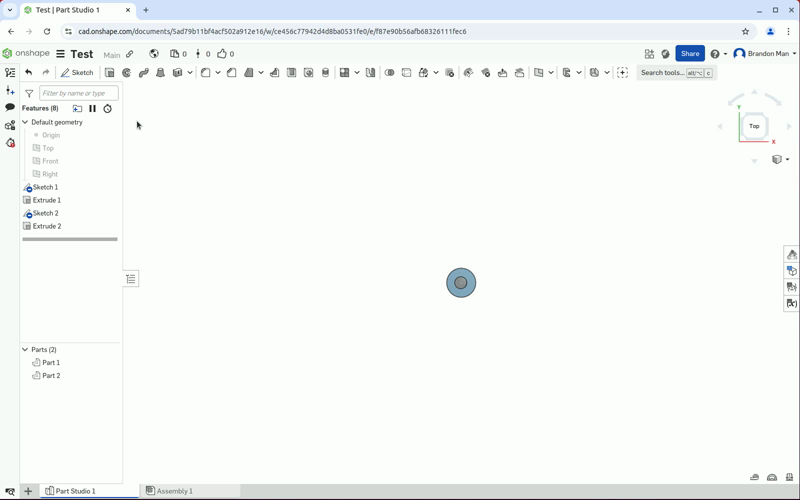
key(up, 3)
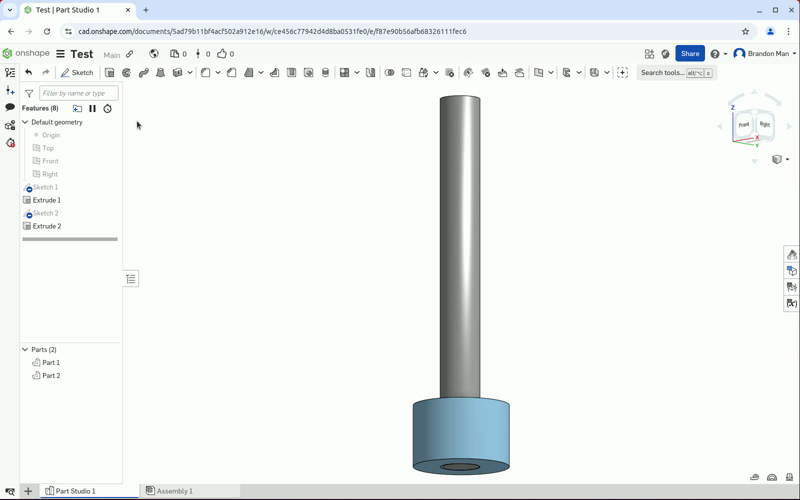
key(left, 3)
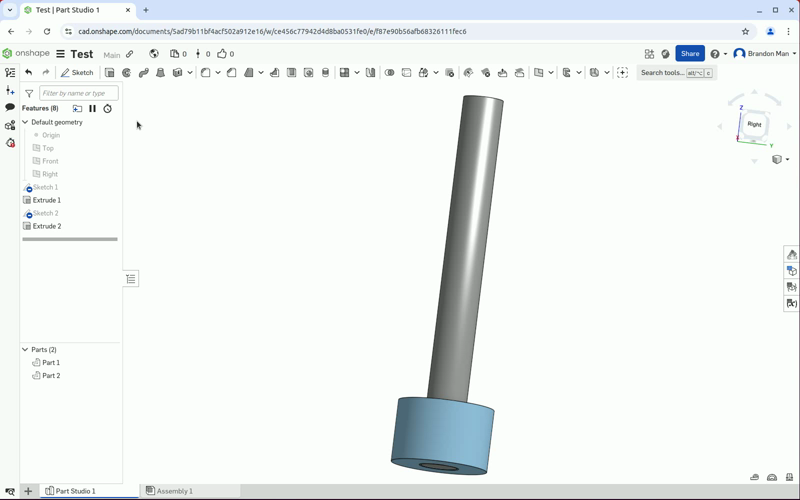
key(right, 3)
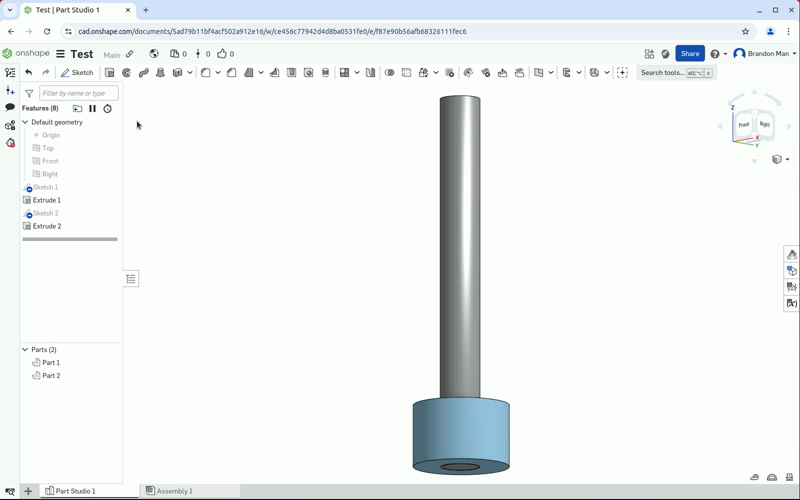
key(down, 3)
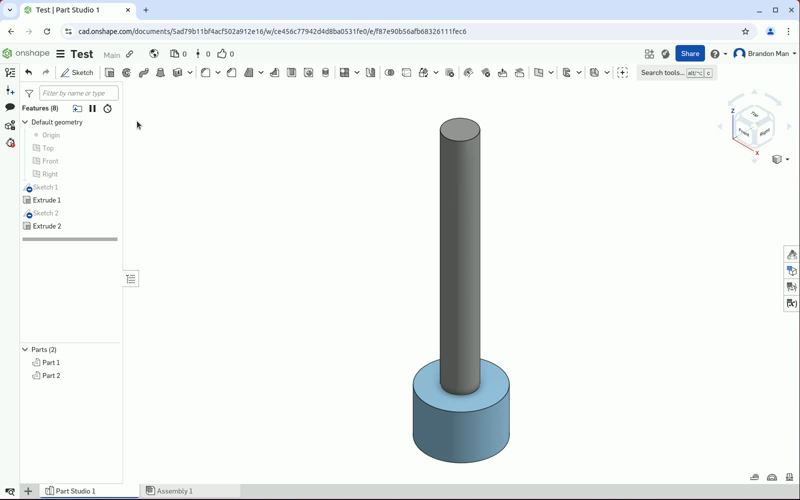
mouse_move(73, 189)
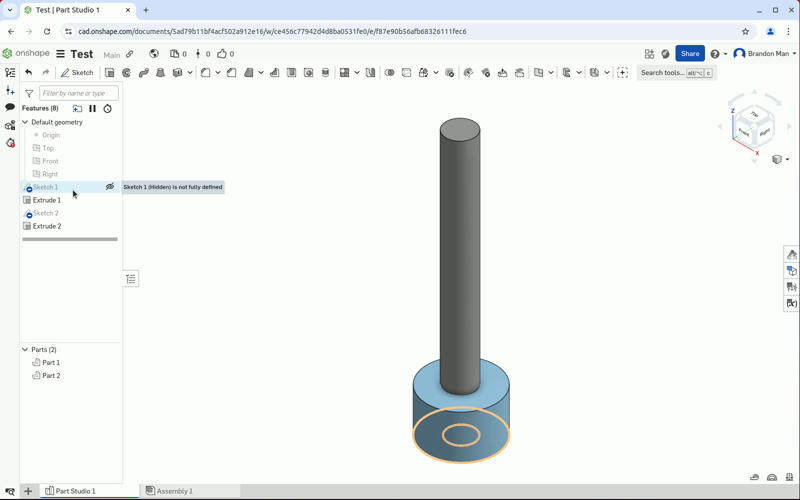
click(73, 189)